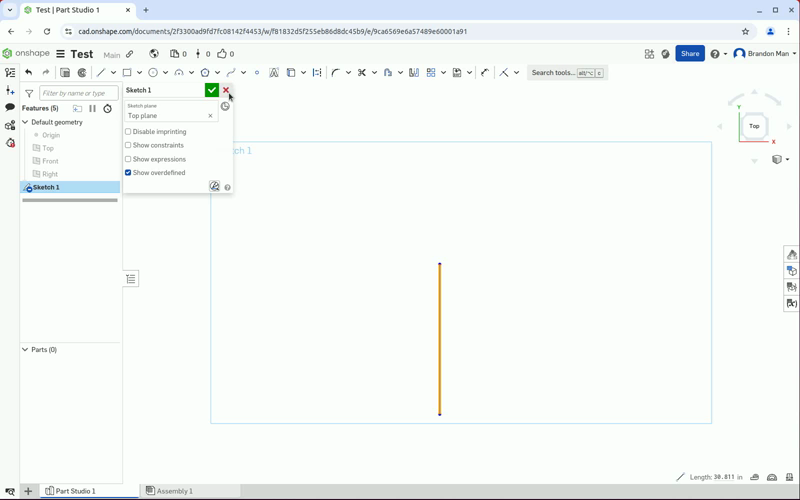
key(shift+h)
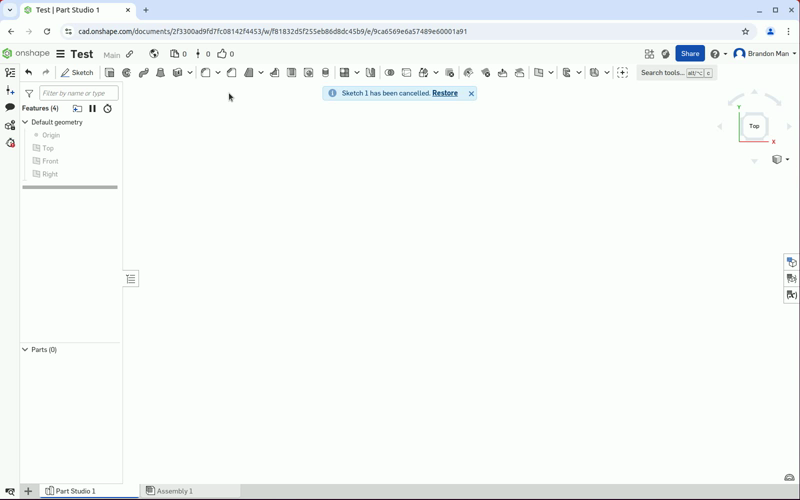
mouse_move(73, 352)
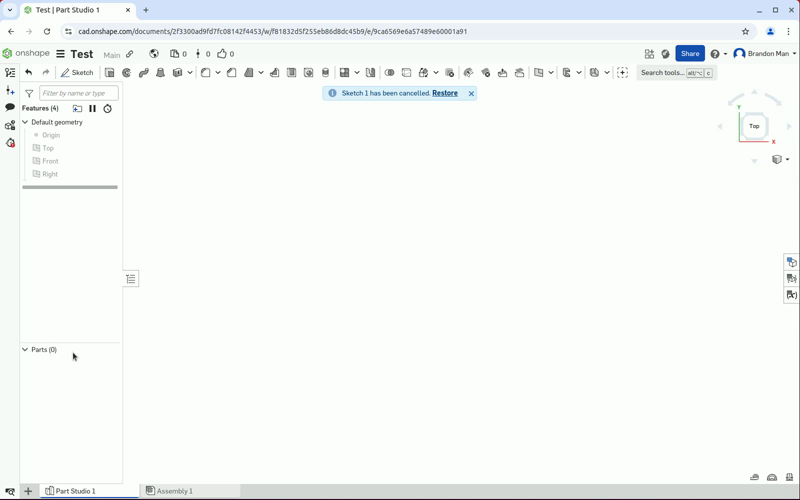
key(y)
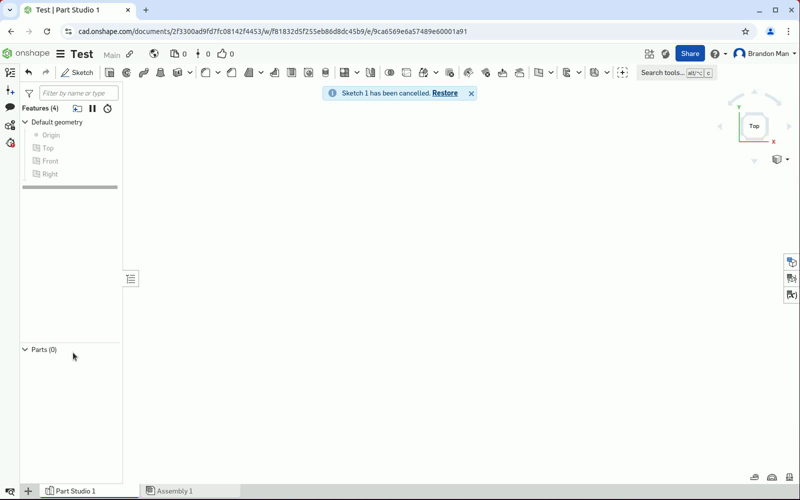
key(shift+p)
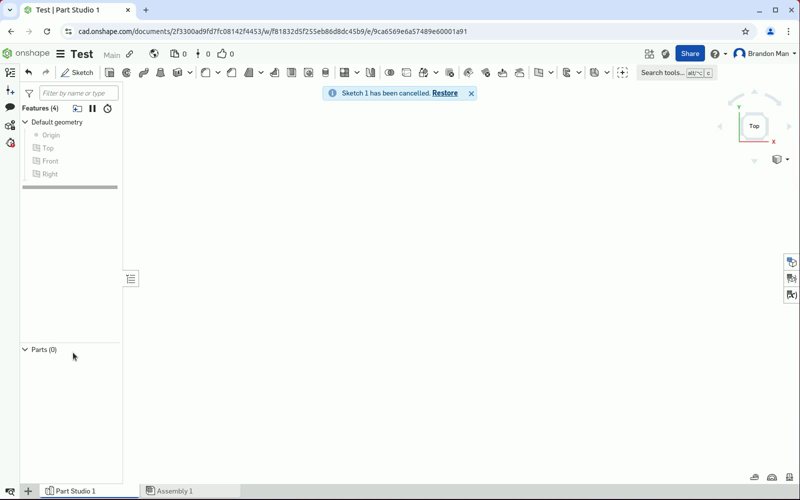
key(space)
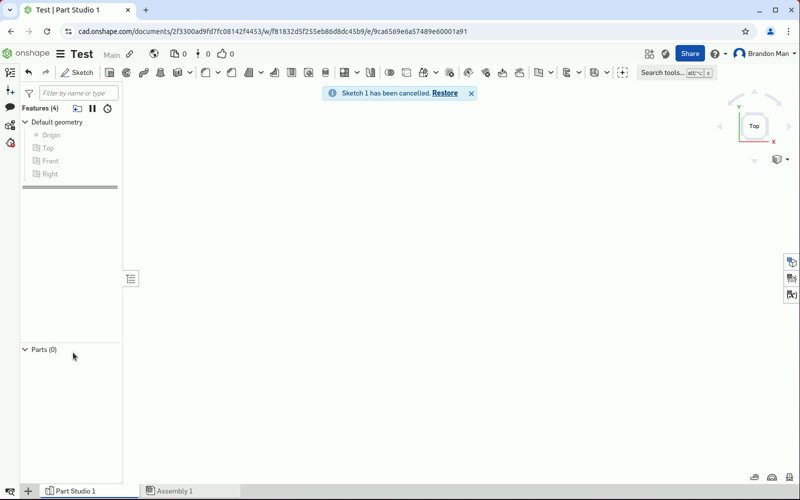
key_down(shift)
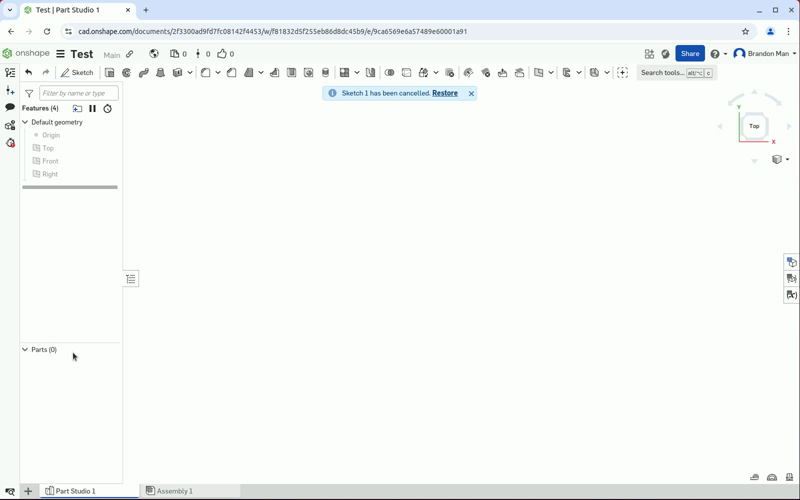
key(up)
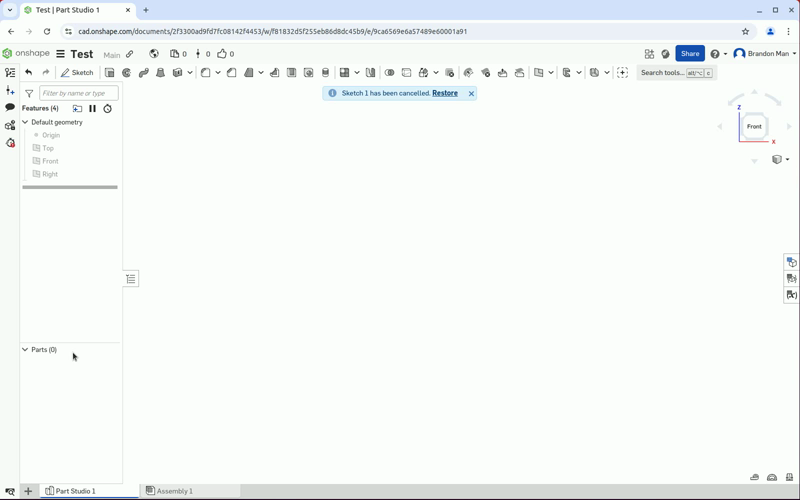
key_up(shift)
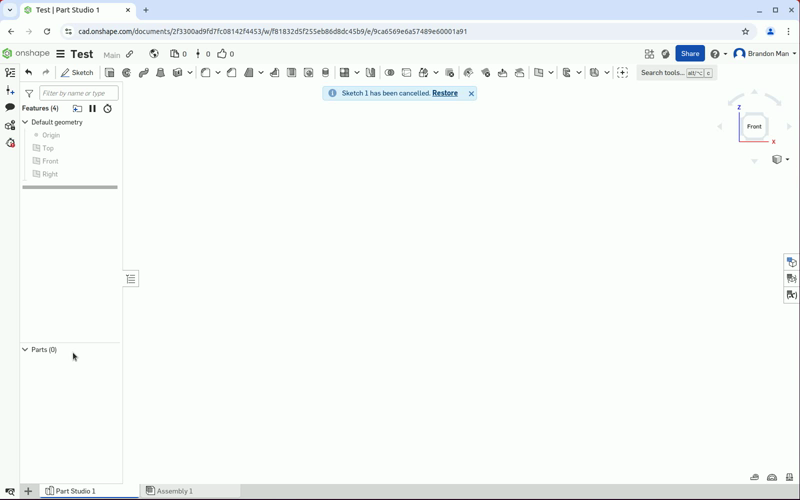
mouse_move(73, 352)
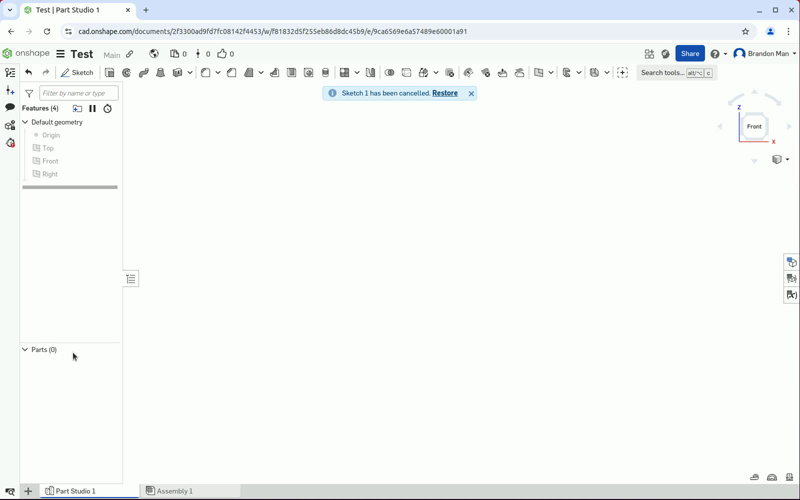
key(shift+y)
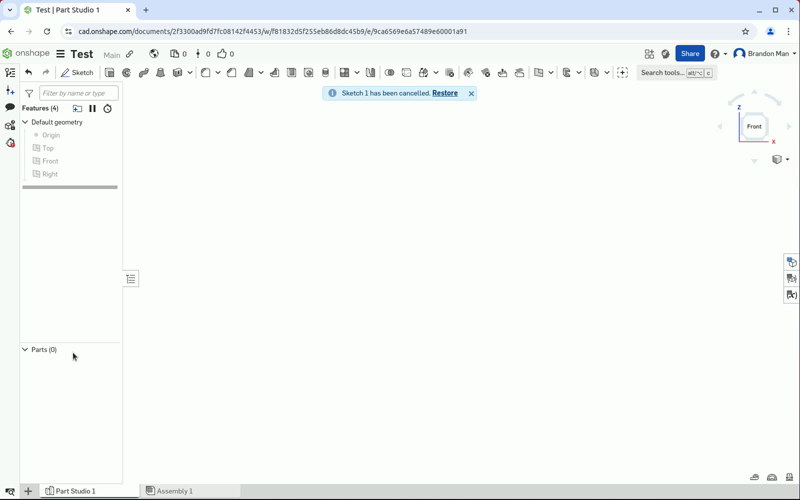
key(shift+s)
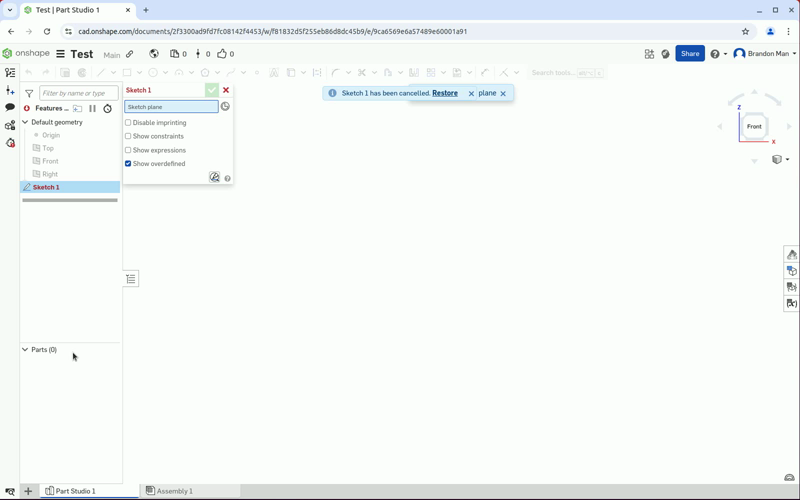
mouse_move(73, 163)
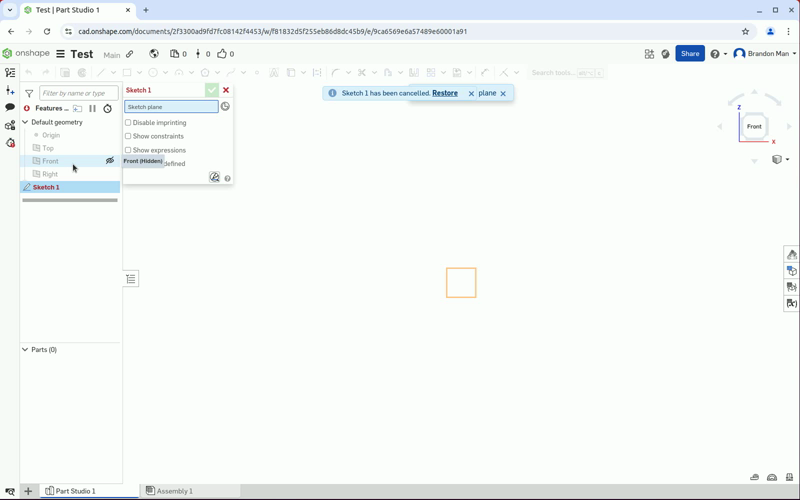
click(73, 163)
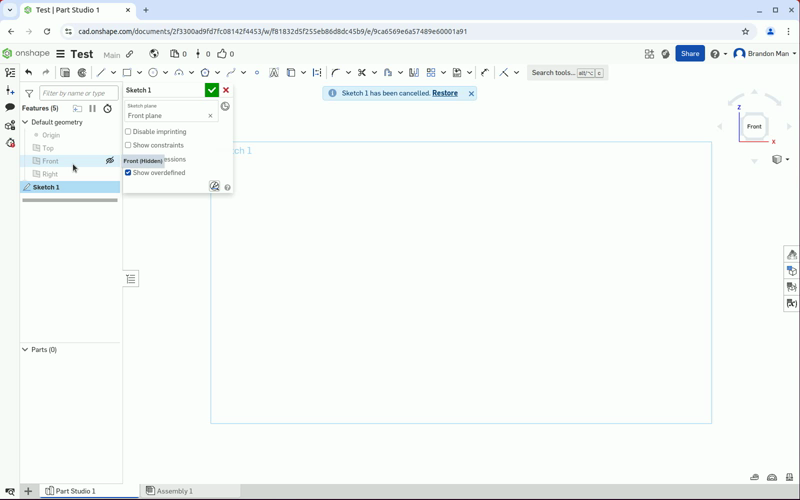
mouse_move(73, 352)
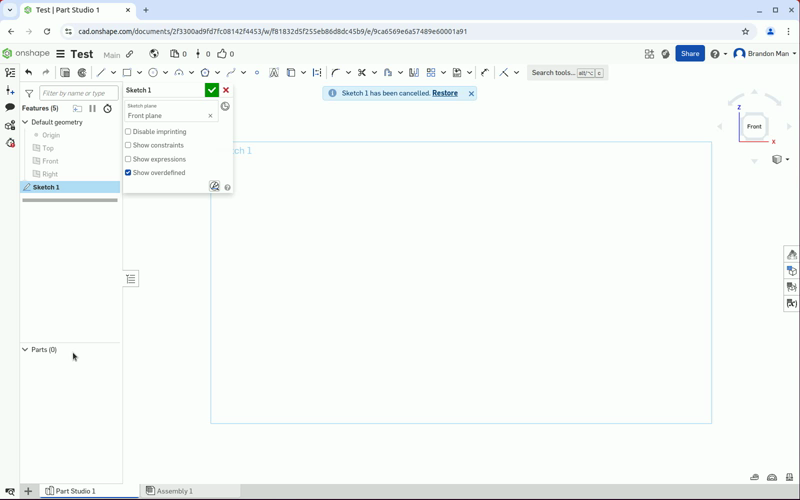
key(y)
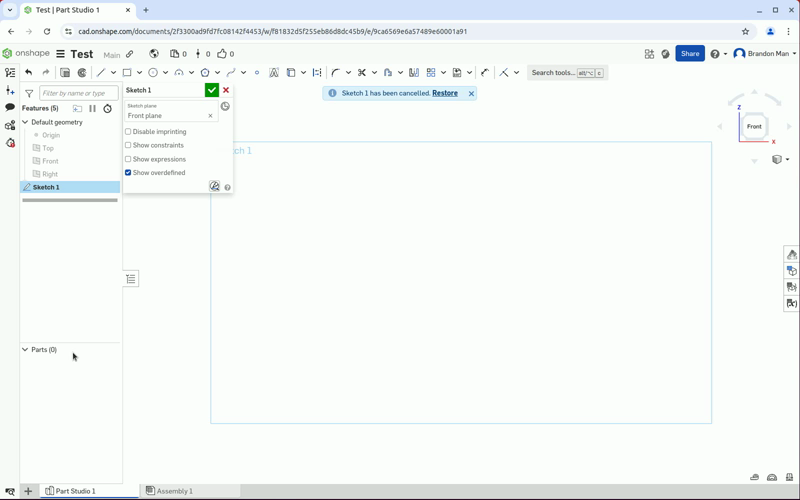
key(c)
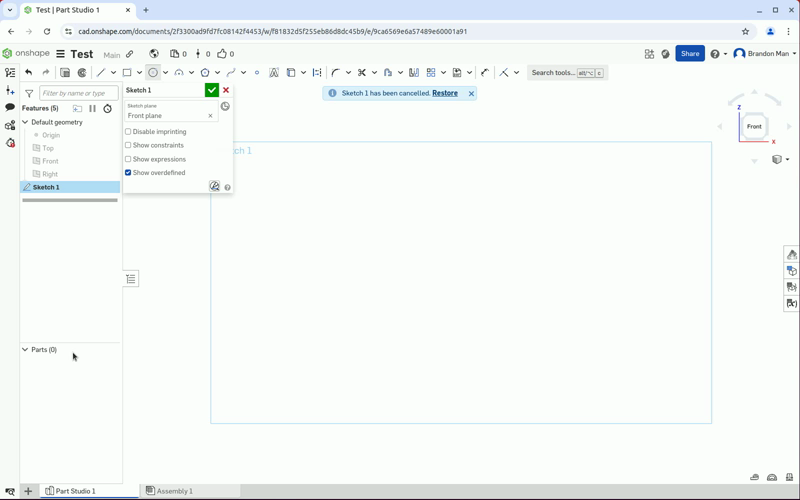
key_down(shift)
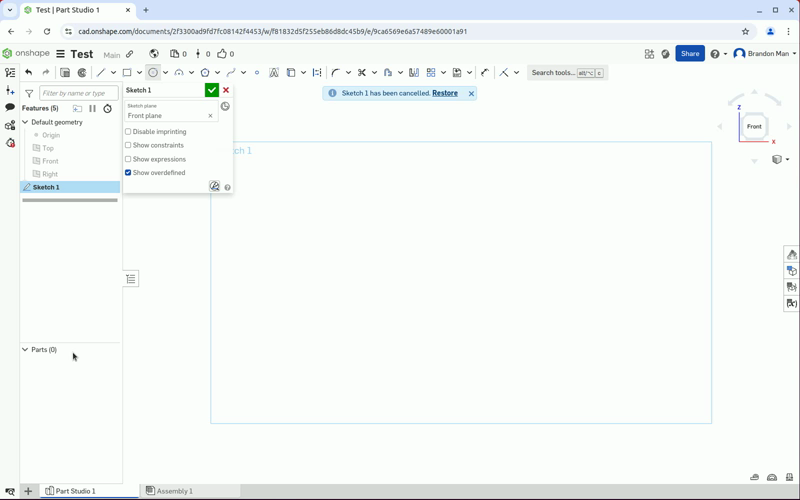
mouse_move(461, 282)
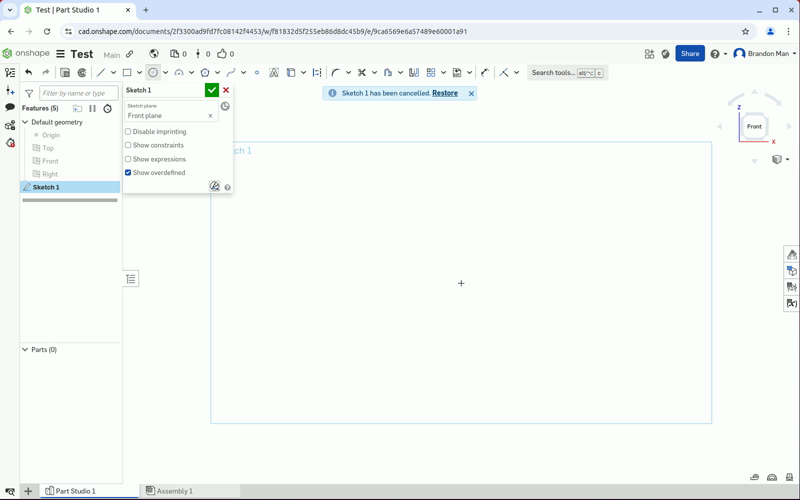
click(461, 282)
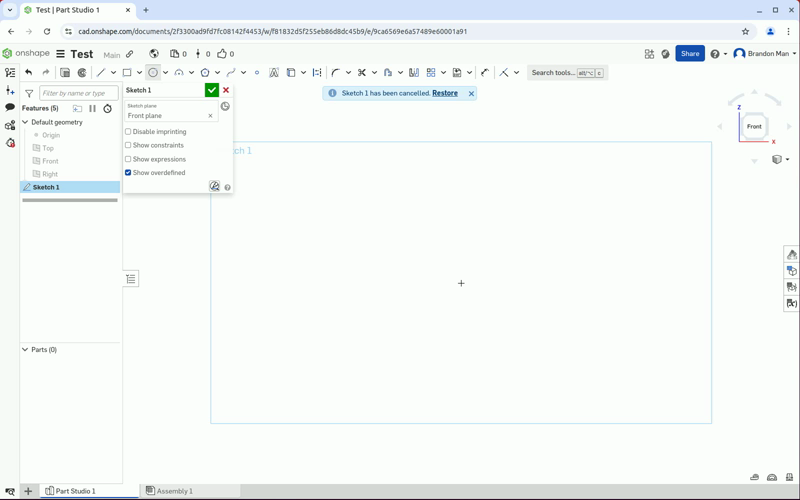
key_up(shift)
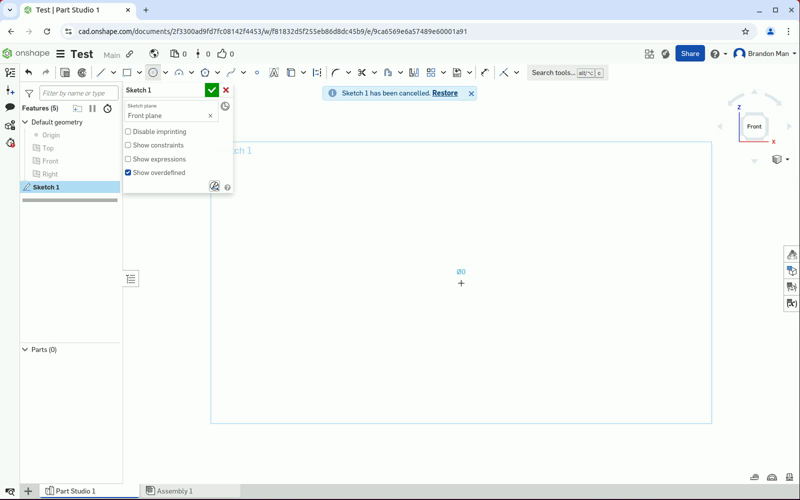
mouse_move(574, 282)
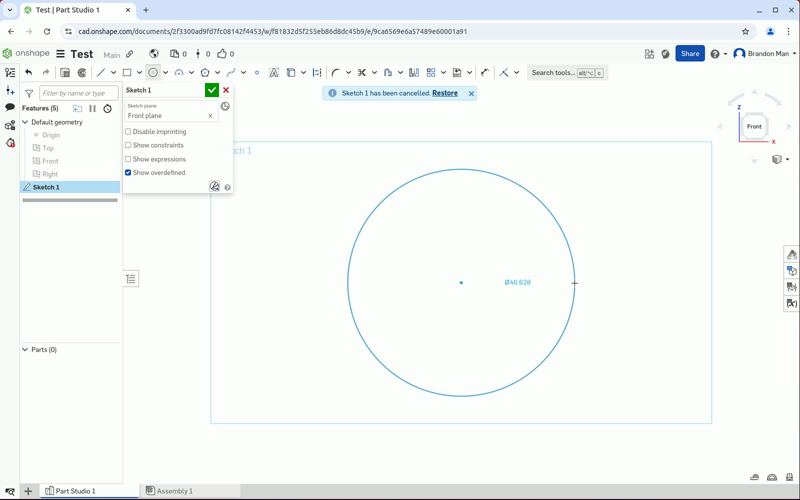
click(574, 282)
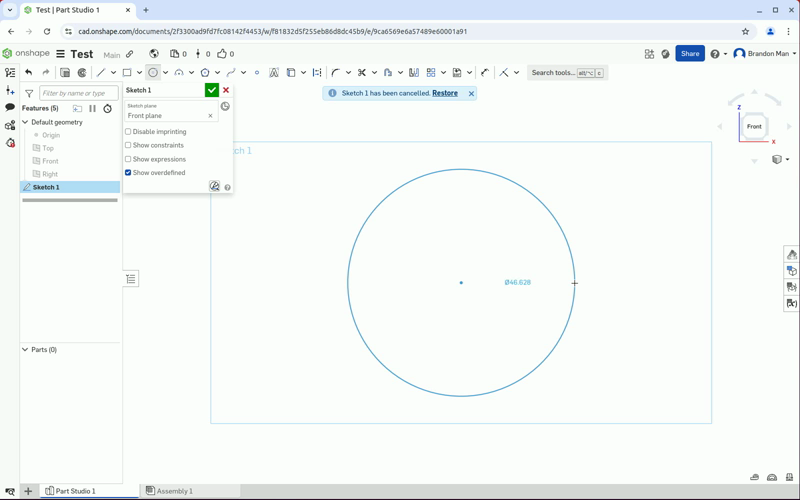
key(esc)
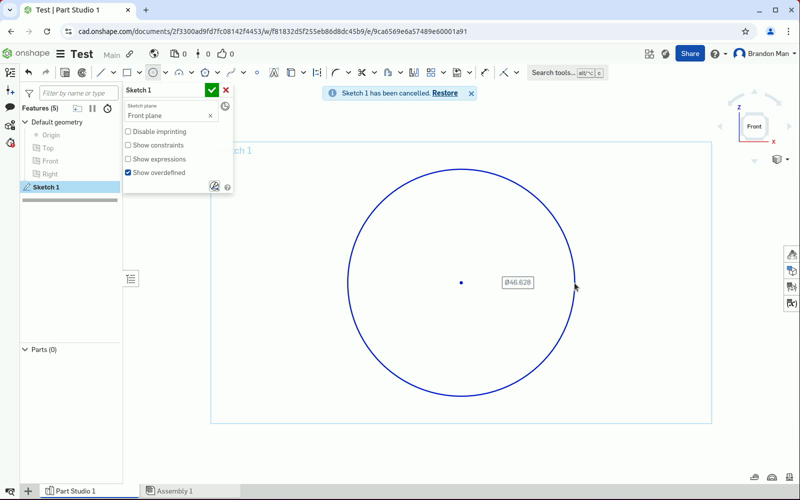
key(c)
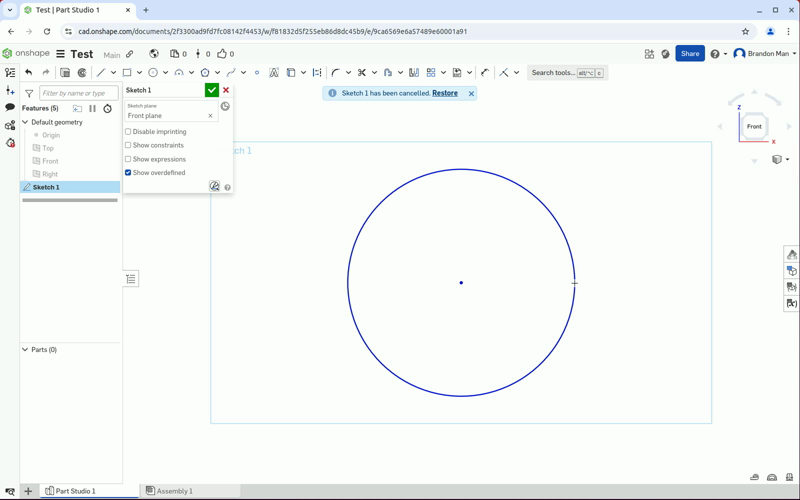
key_down(shift)
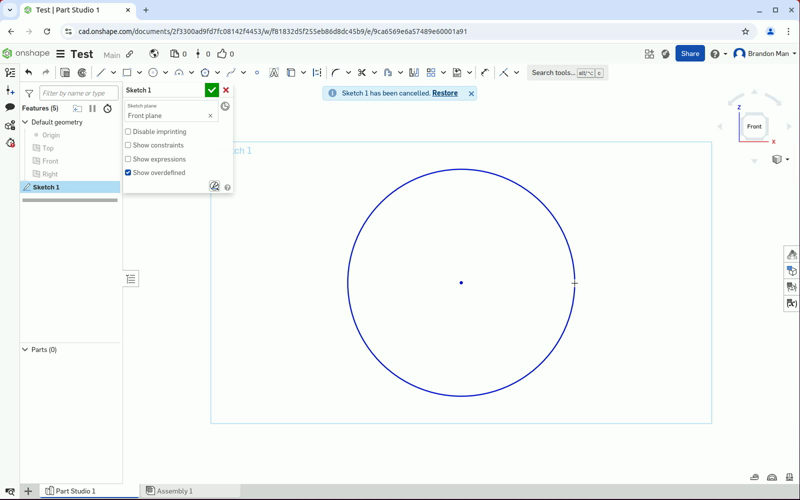
mouse_move(461, 282)
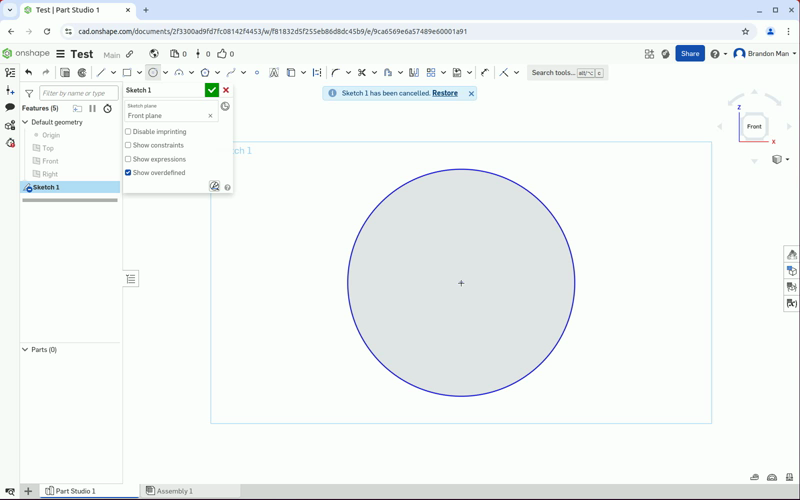
click(461, 282)
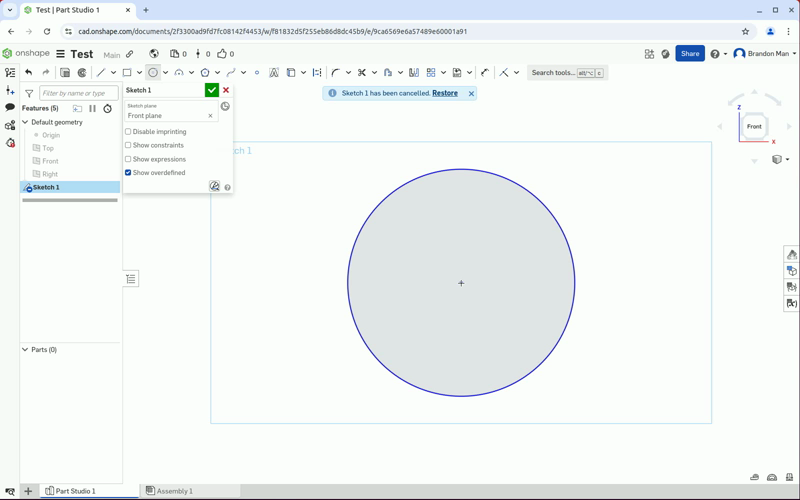
key_up(shift)
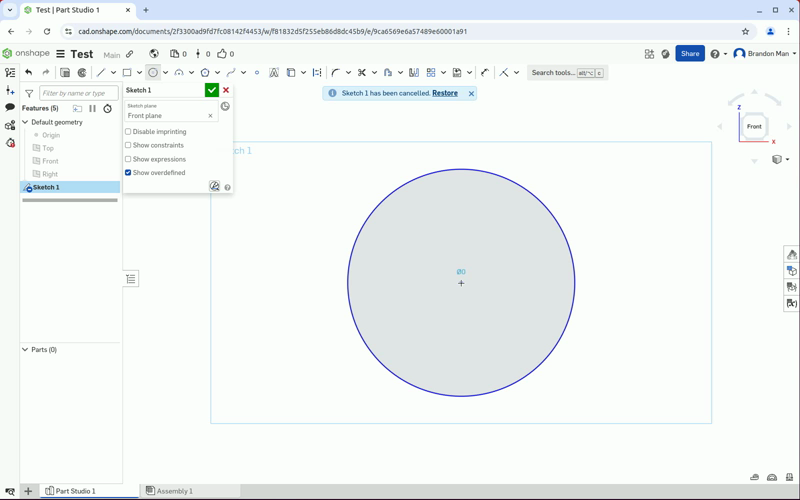
mouse_move(546, 282)
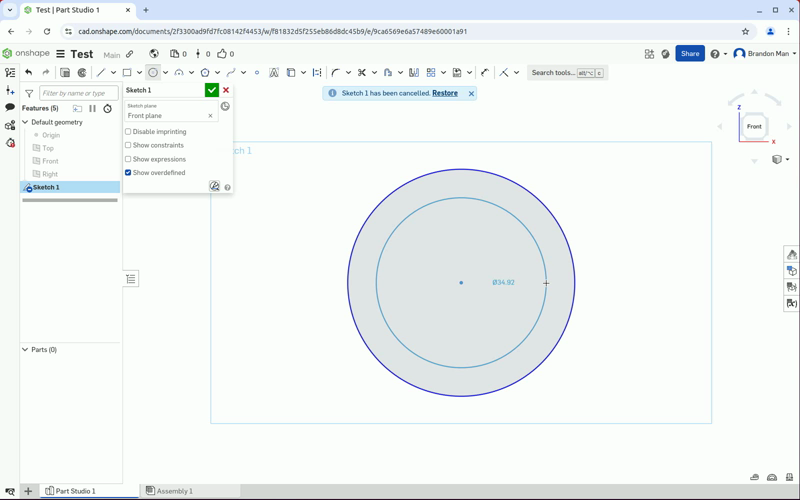
click(546, 282)
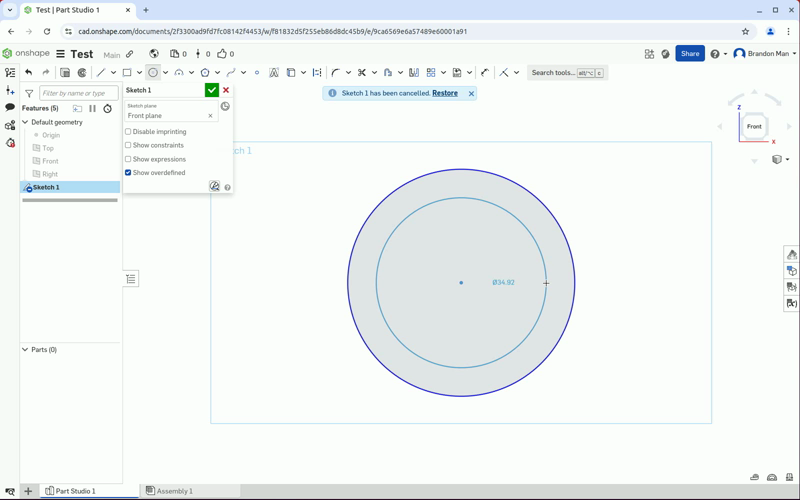
key(esc)
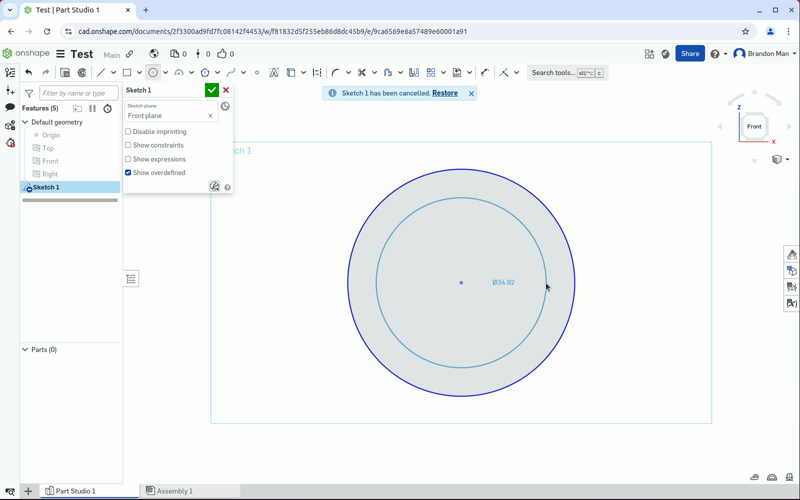
mouse_move(397, 208)
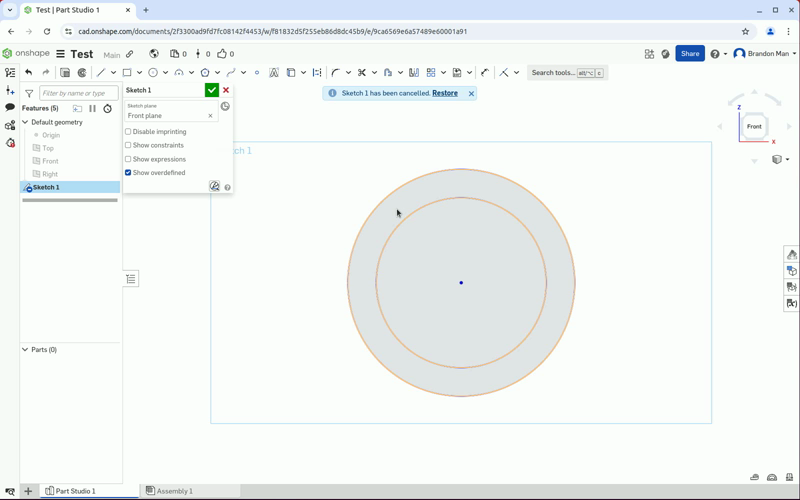
click(397, 208)
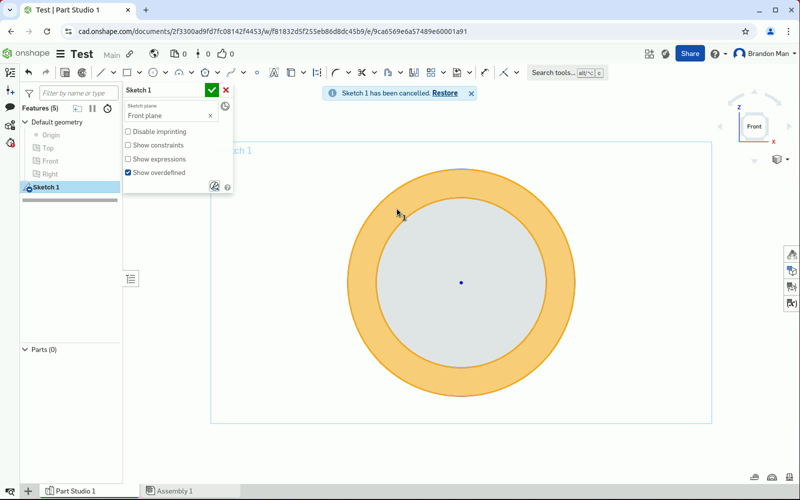
mouse_move(73, 352)
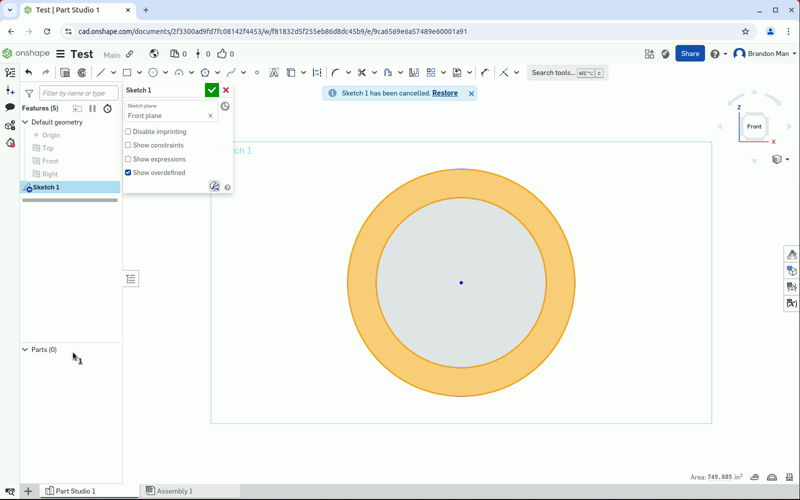
key(shift+y)
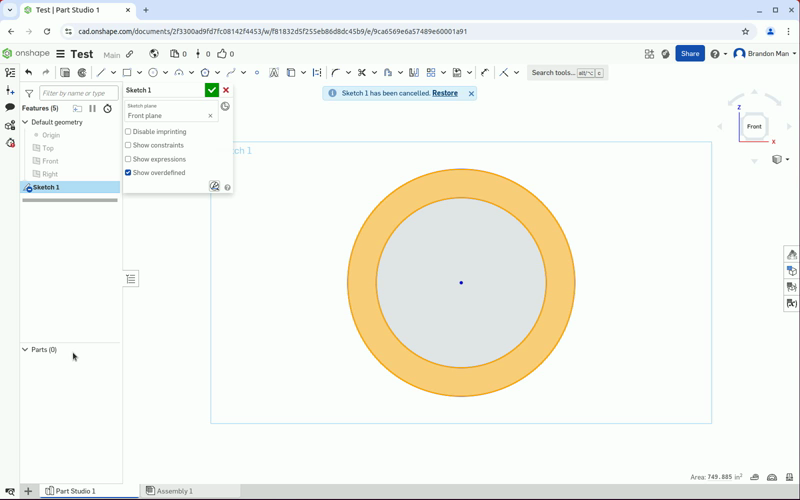
key(shift+e)
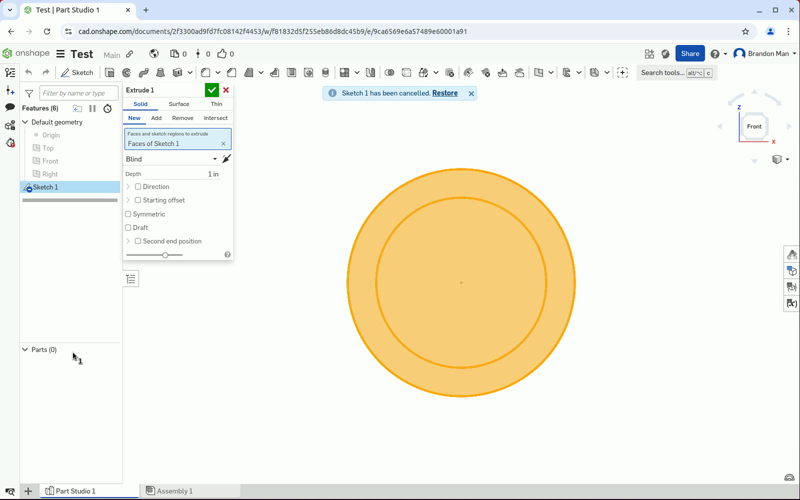
mouse_move(143, 106)
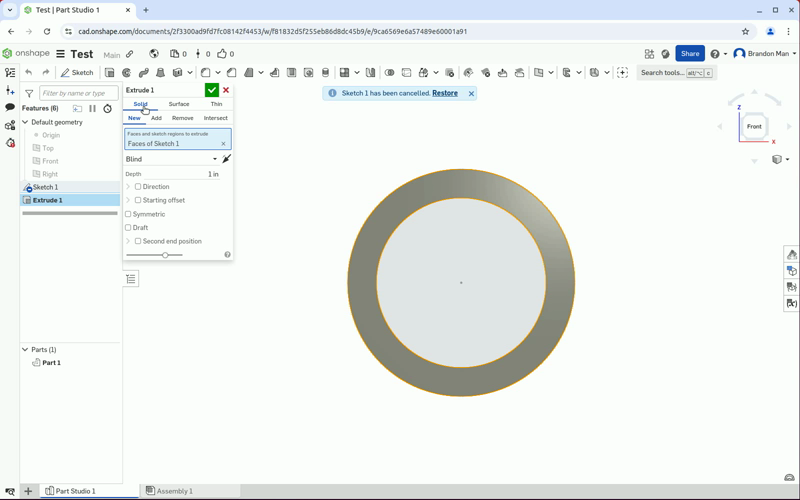
click(143, 106)
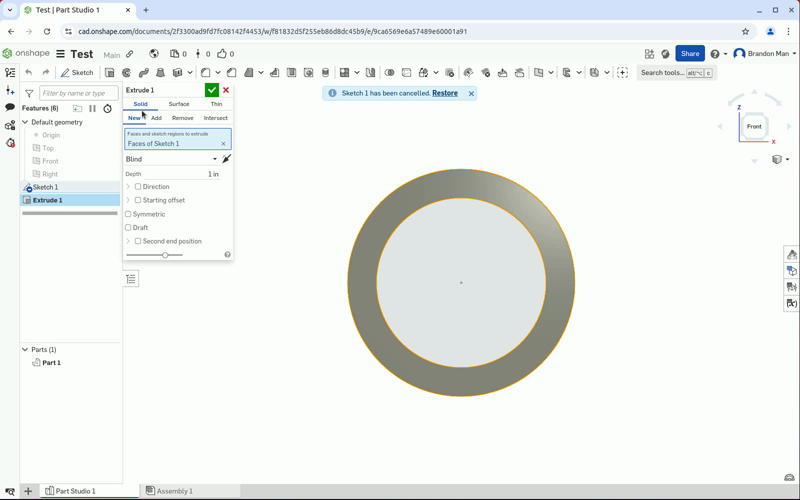
mouse_move(137, 120)
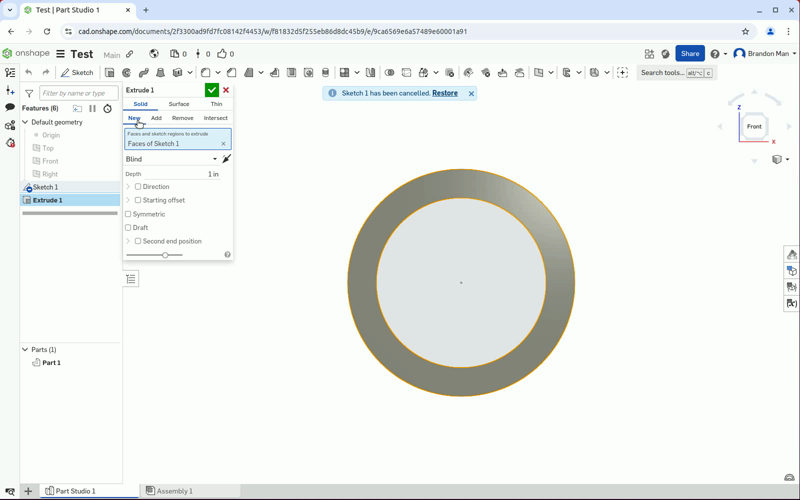
click(137, 120)
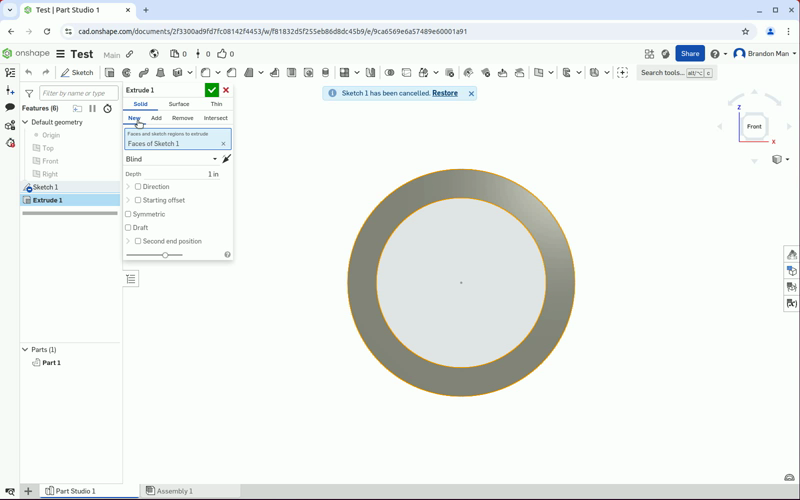
key(tab, 4)
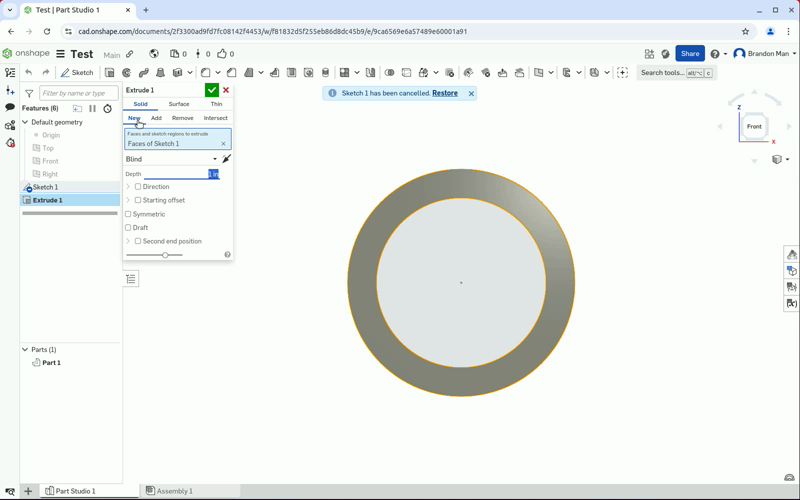
text(11.554)
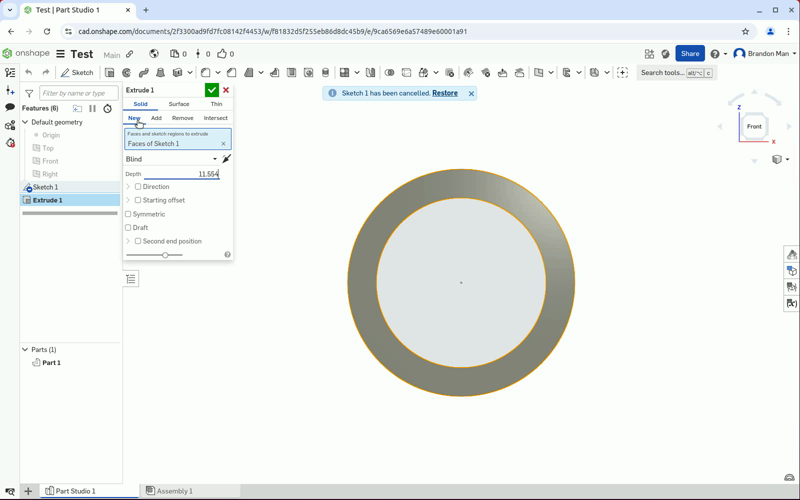
key(enter)
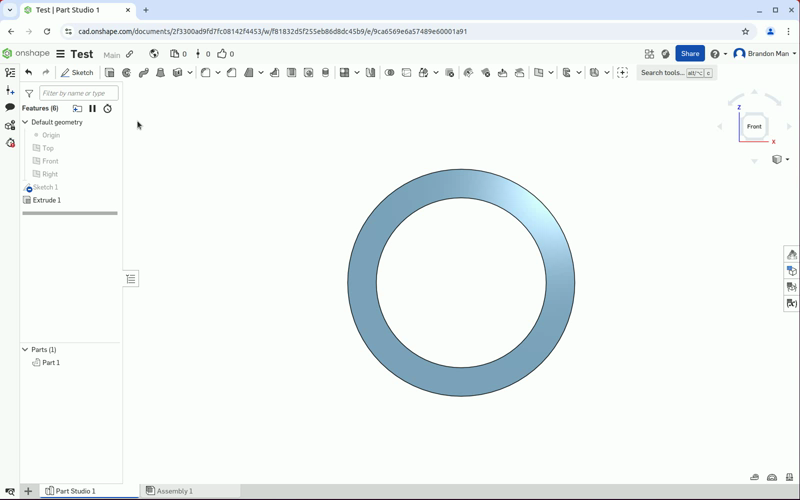
key(shift+h)
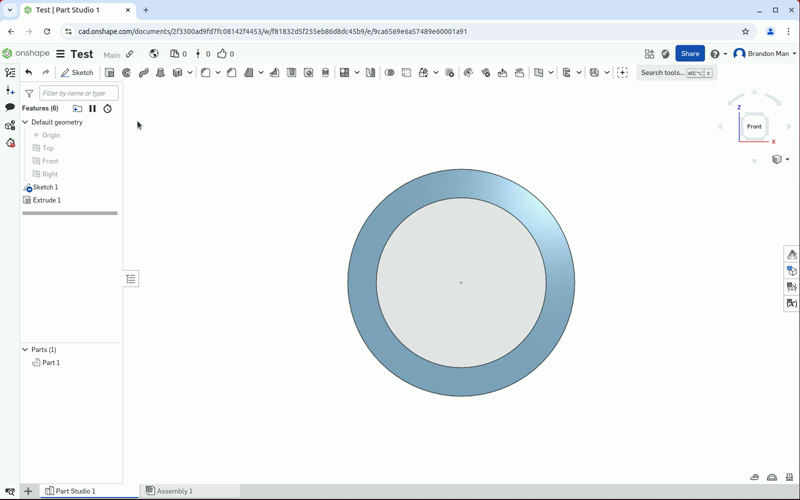
key(shift+h)
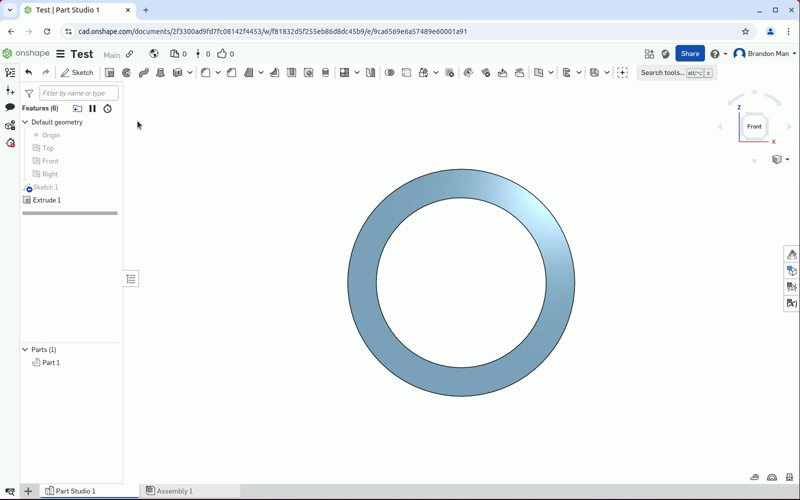
mouse_move(73, 189)
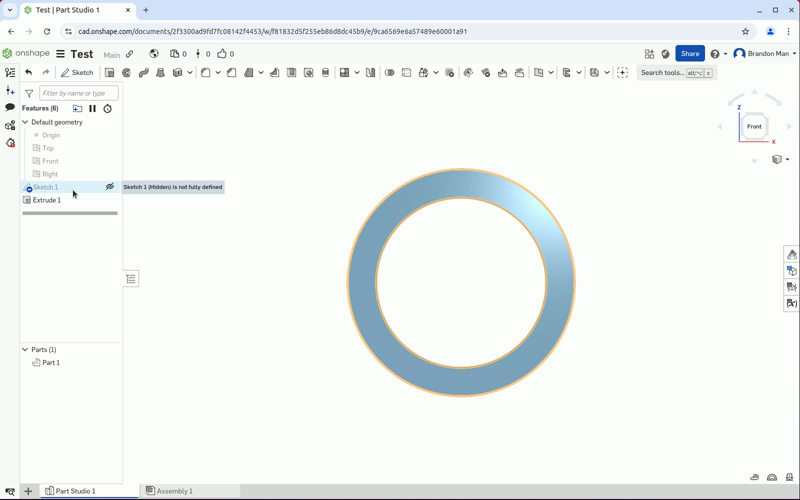
click(73, 189)
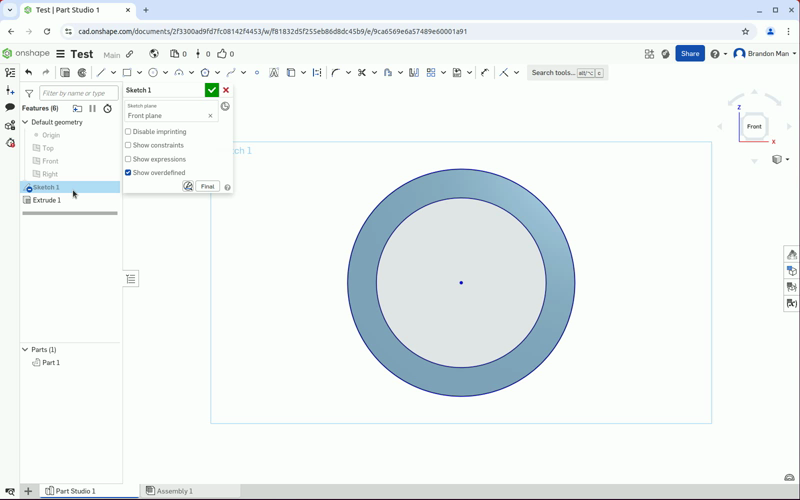
mouse_move(229, 92)
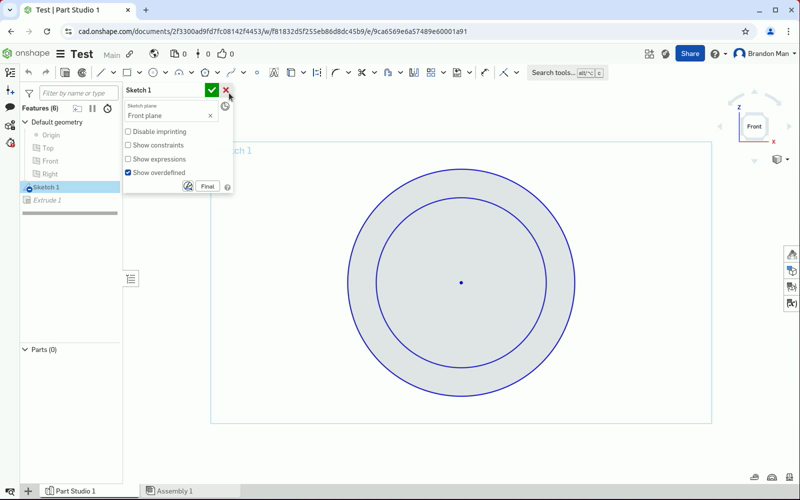
click(229, 92)
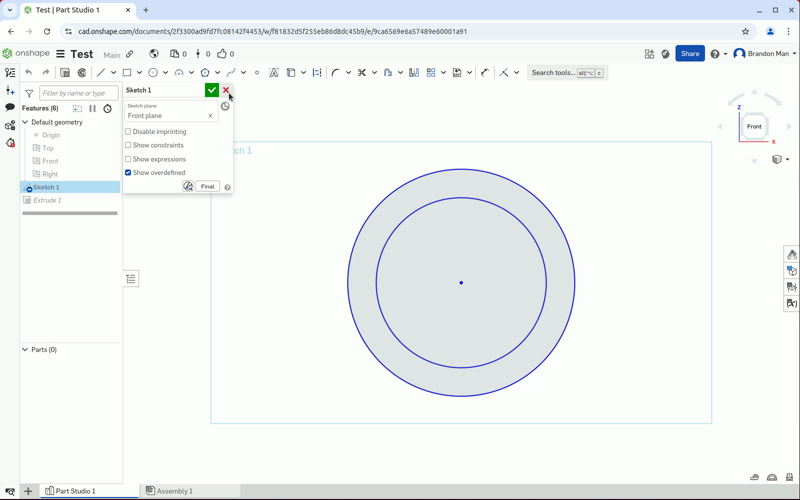
key(shift+s)
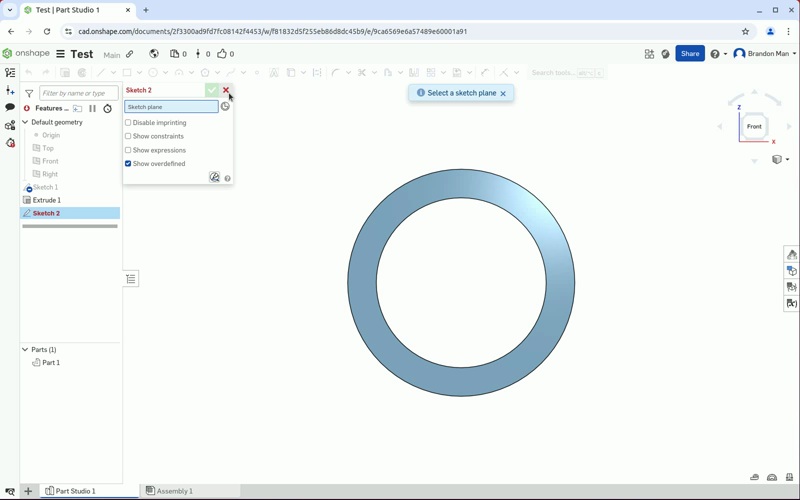
mouse_move(73, 163)
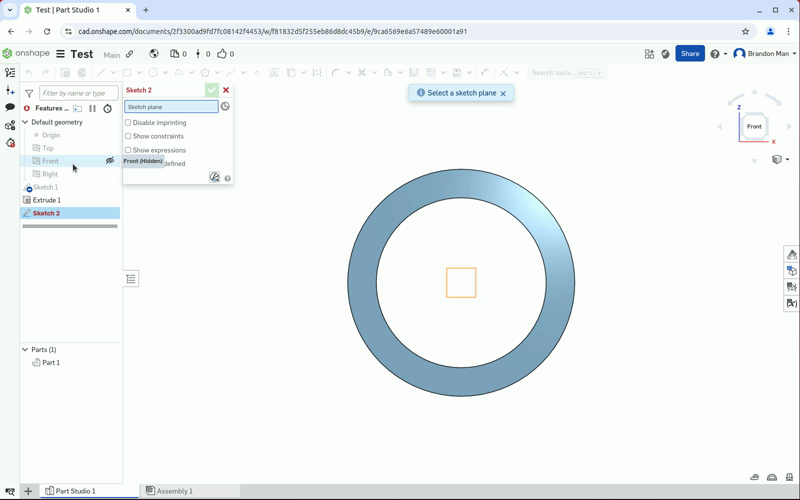
click(73, 163)
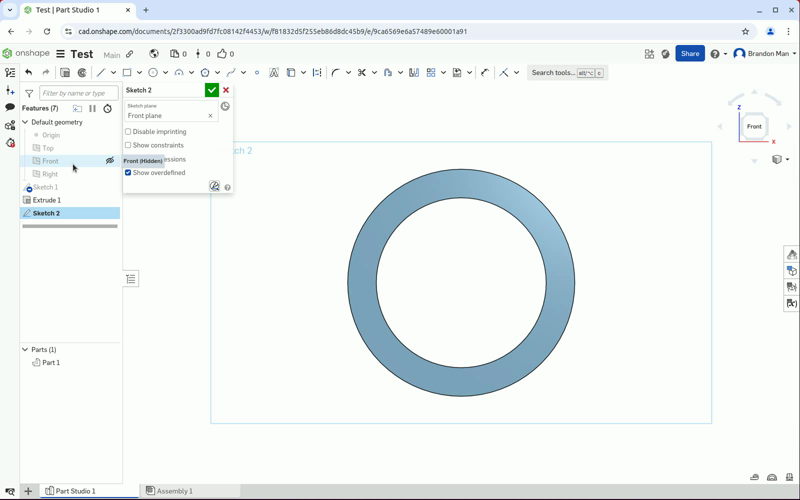
mouse_move(73, 352)
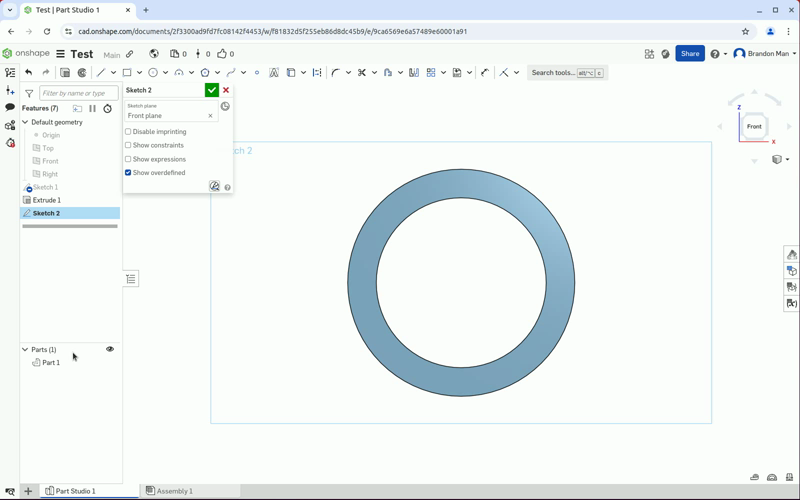
key(y)
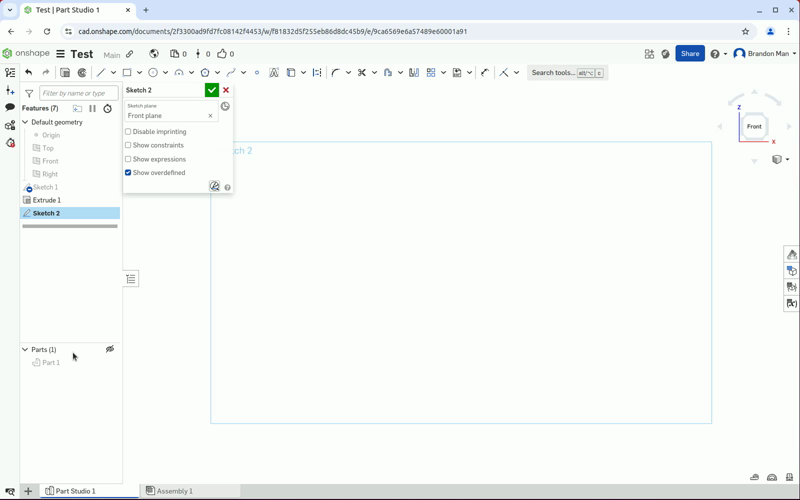
key(c)
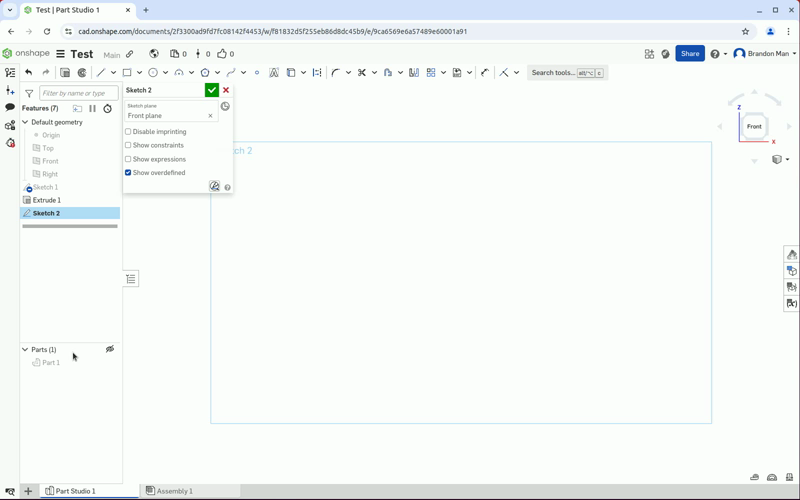
key_down(shift)
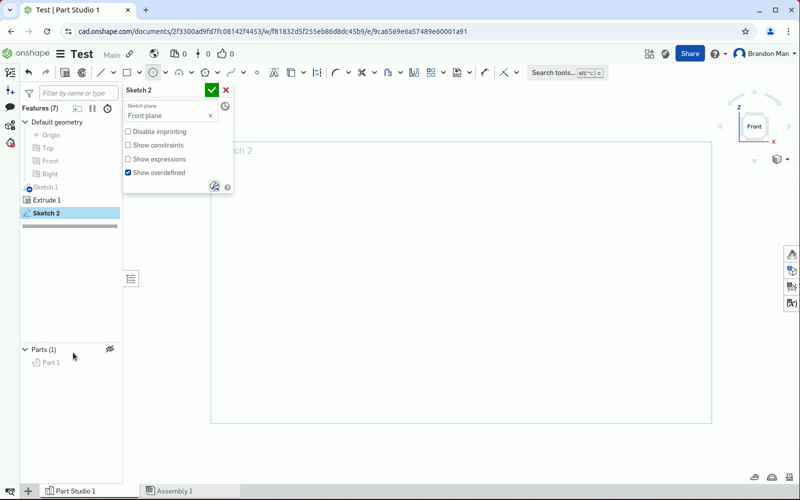
mouse_move(386, 282)
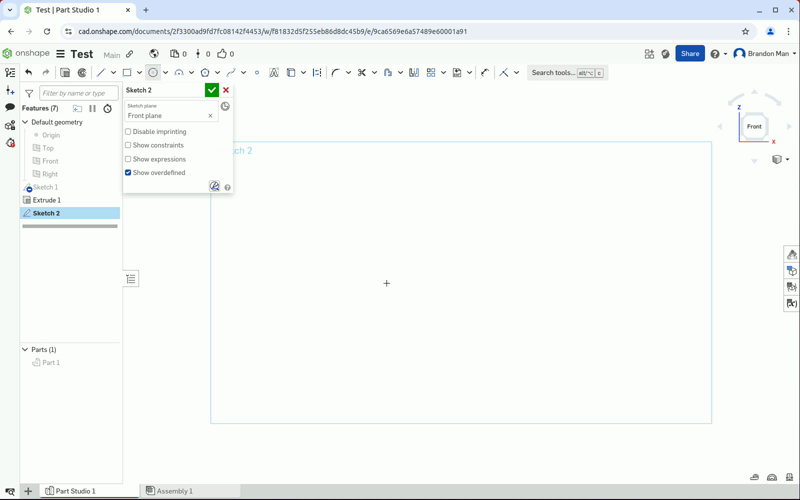
click(386, 282)
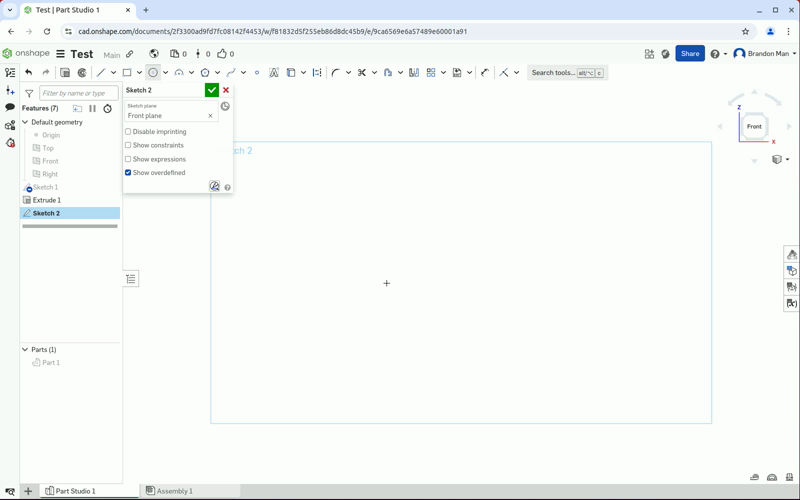
key_up(shift)
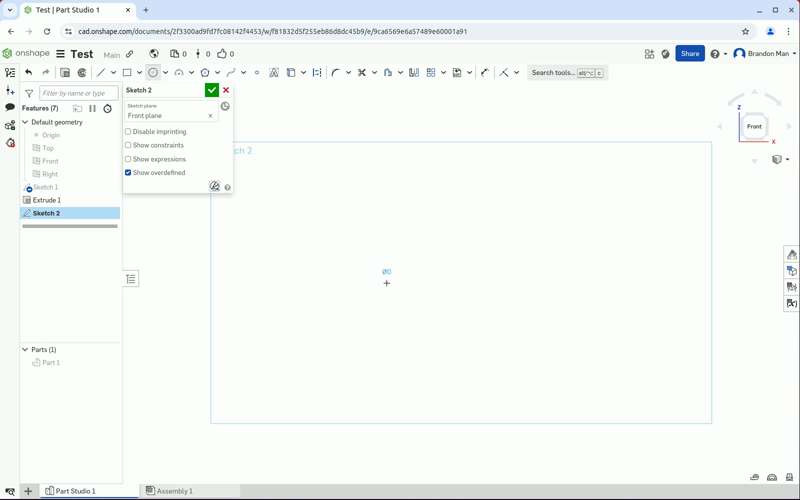
mouse_move(397, 282)
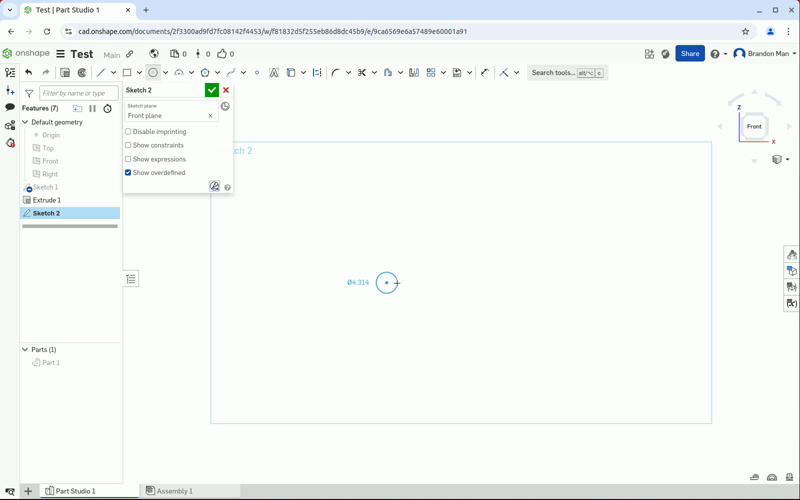
click(397, 282)
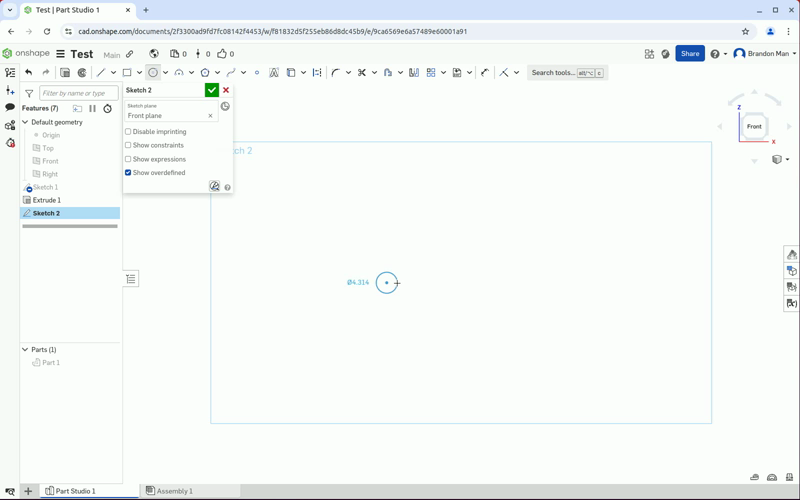
key(esc)
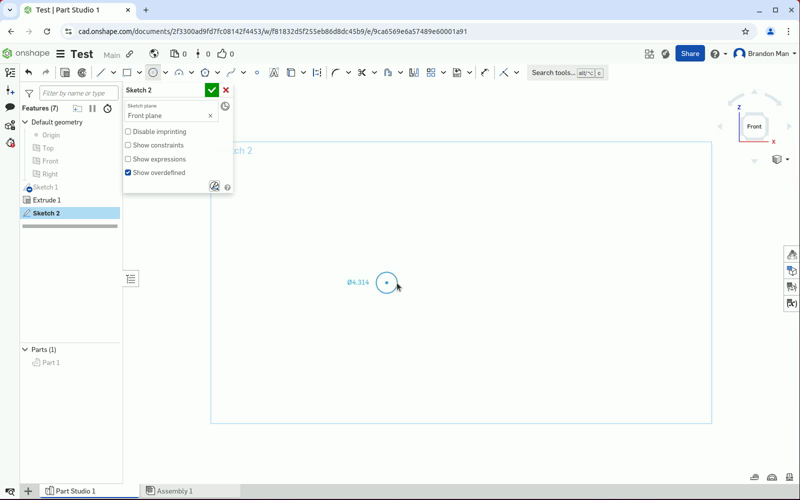
key(c)
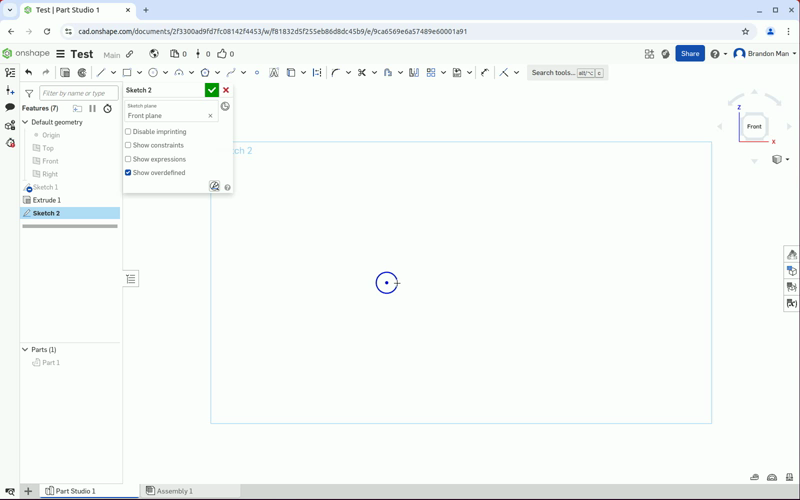
key_down(shift)
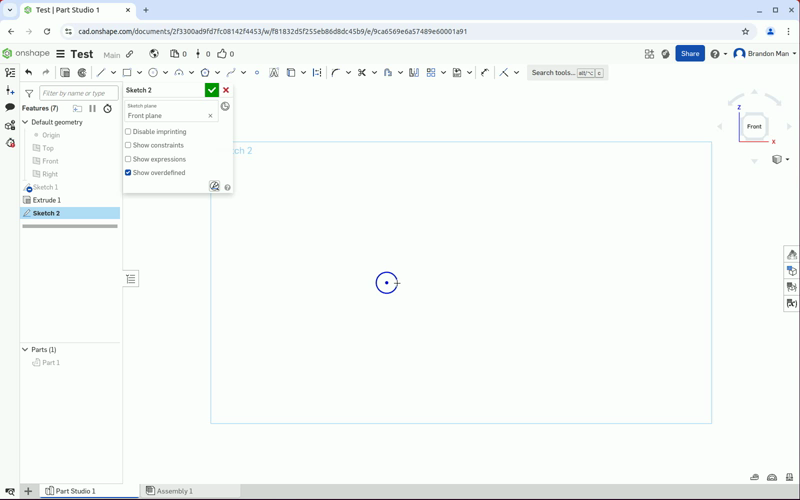
mouse_move(461, 282)
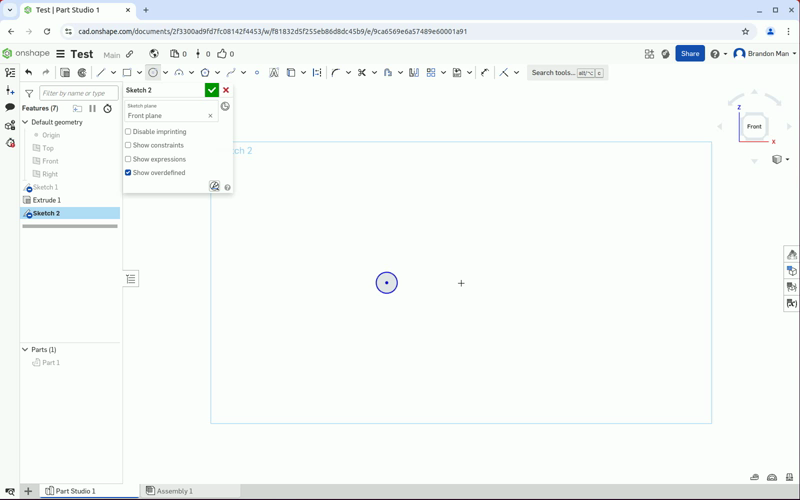
click(461, 282)
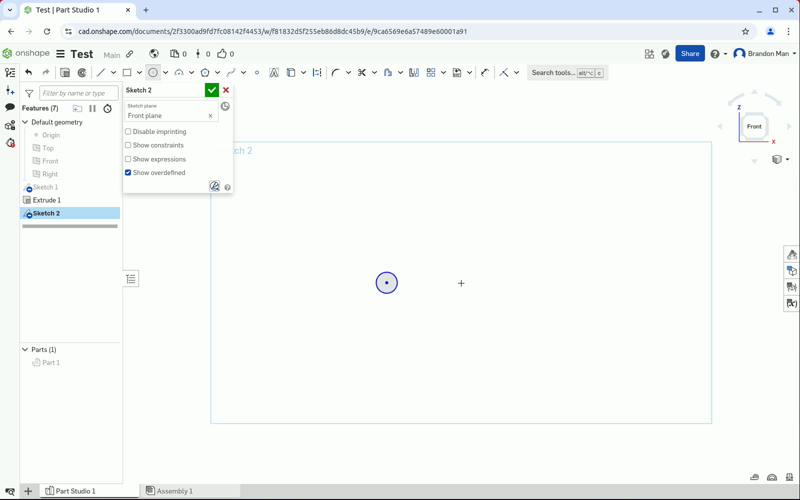
key_up(shift)
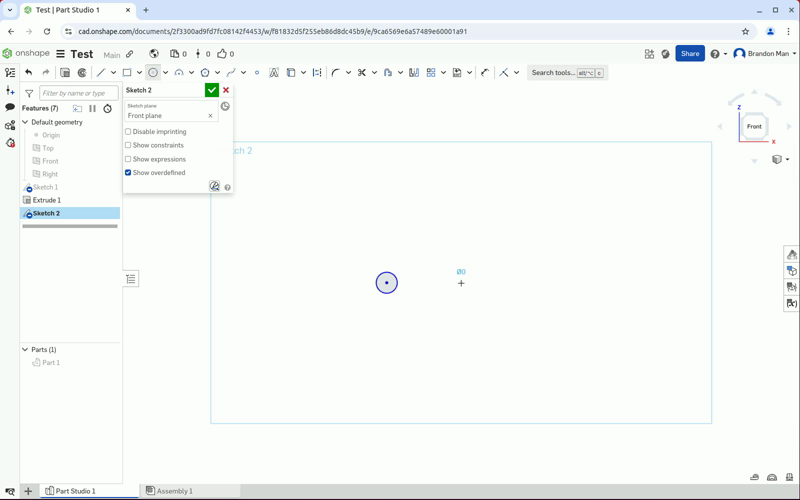
mouse_move(544, 282)
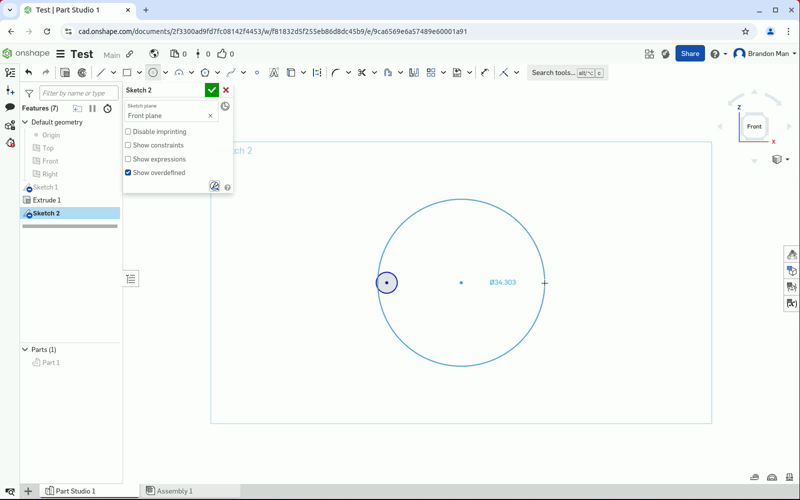
click(544, 282)
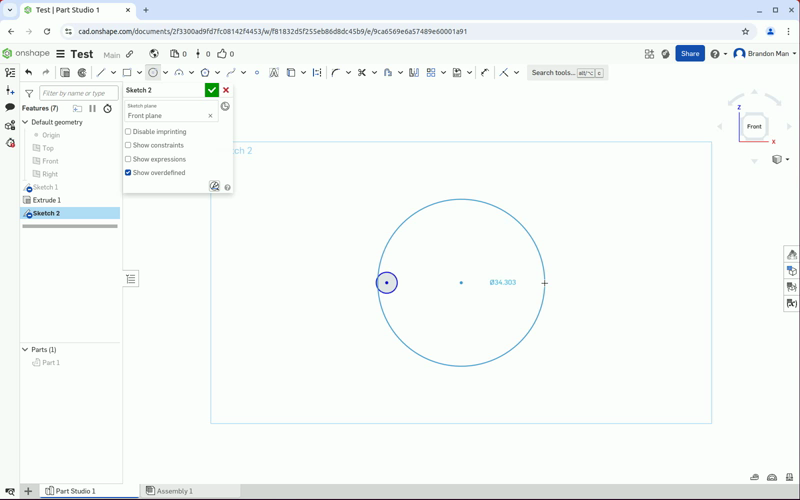
key(esc)
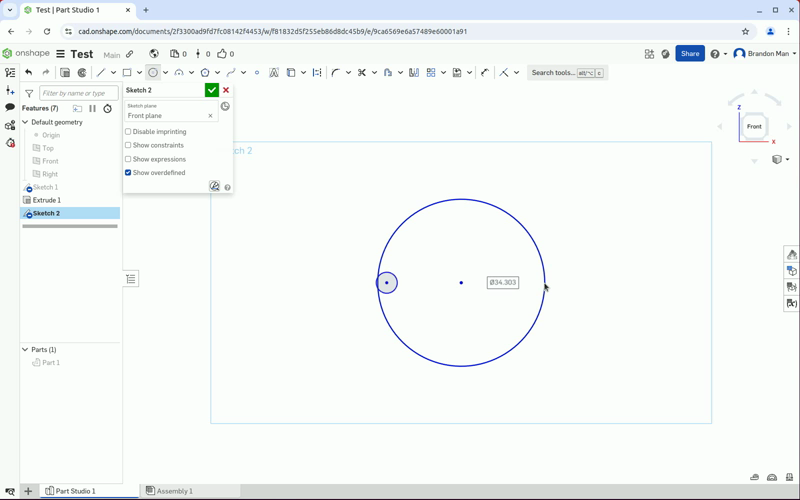
key(c)
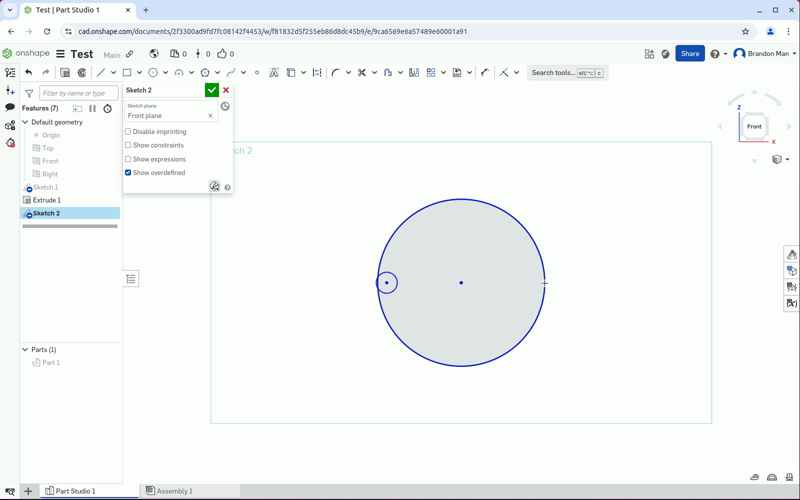
key_down(shift)
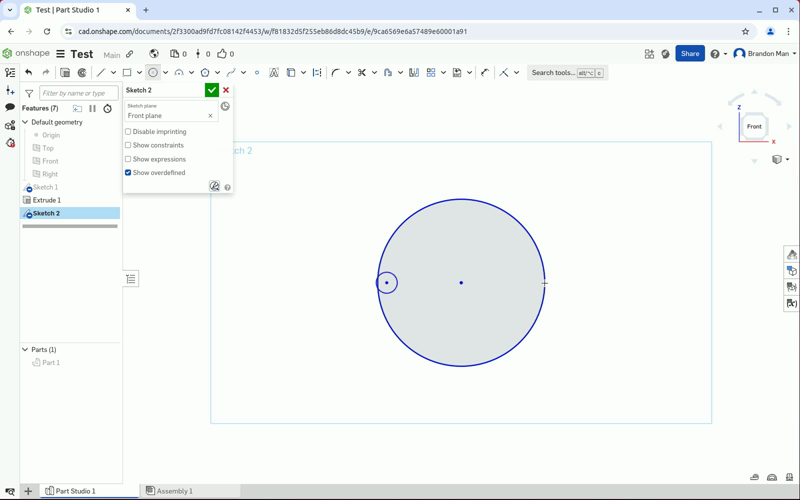
mouse_move(461, 282)
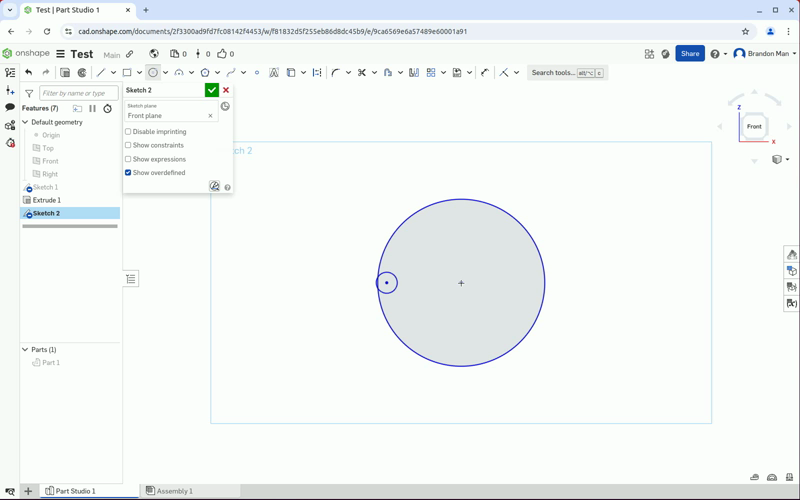
click(461, 282)
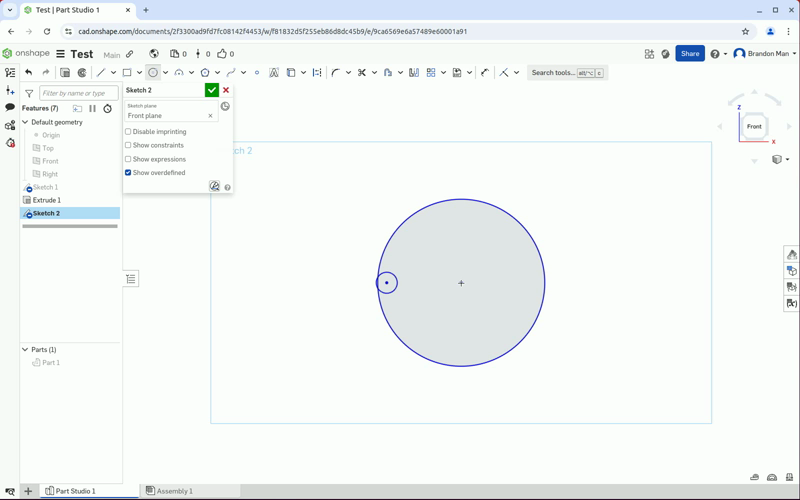
key_up(shift)
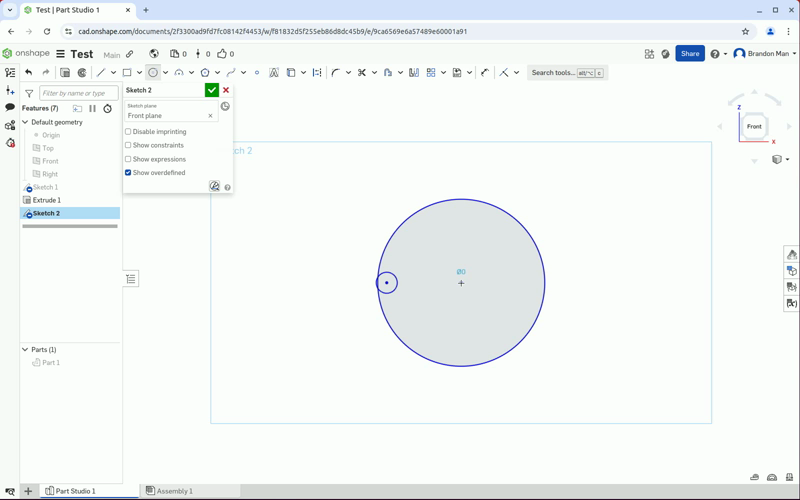
mouse_move(518, 282)
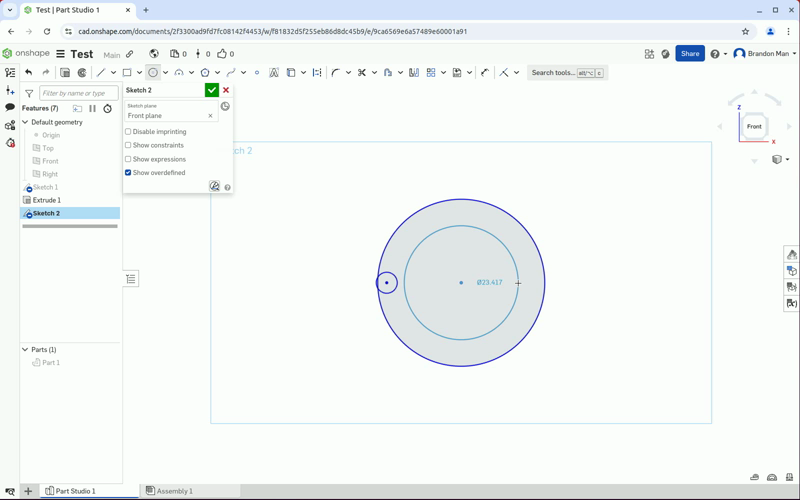
click(518, 282)
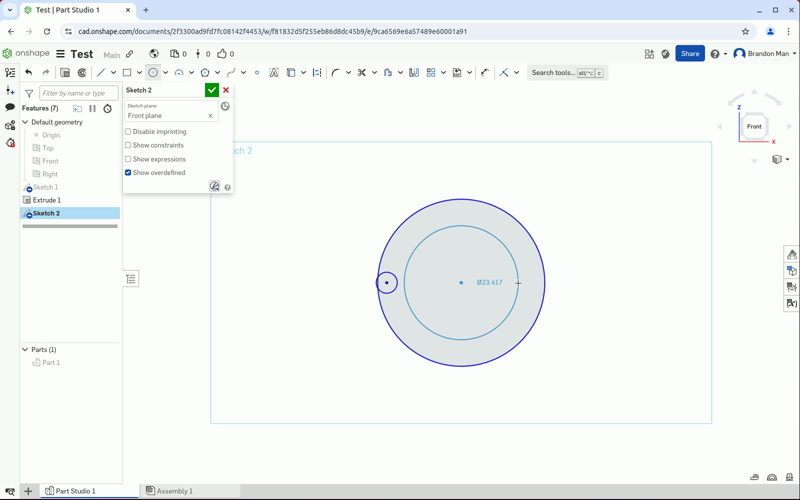
key(esc)
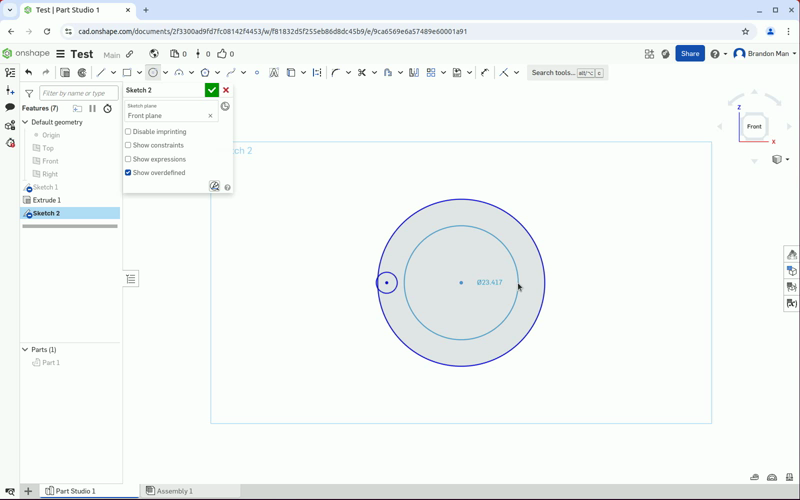
key(c)
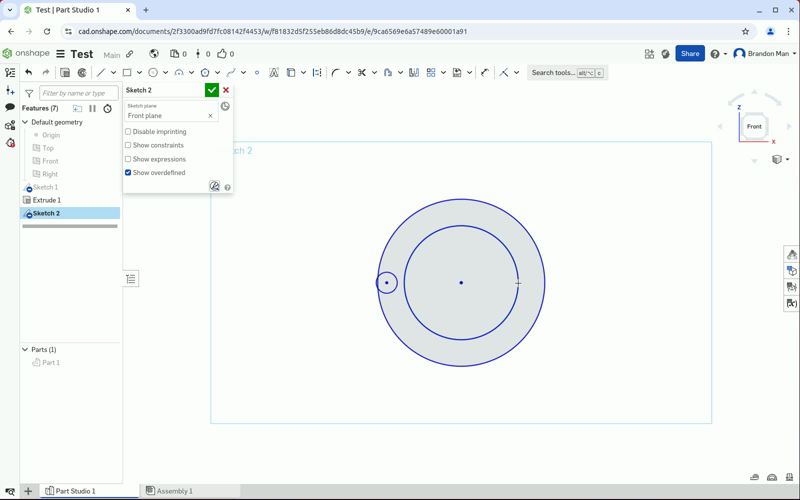
key_down(shift)
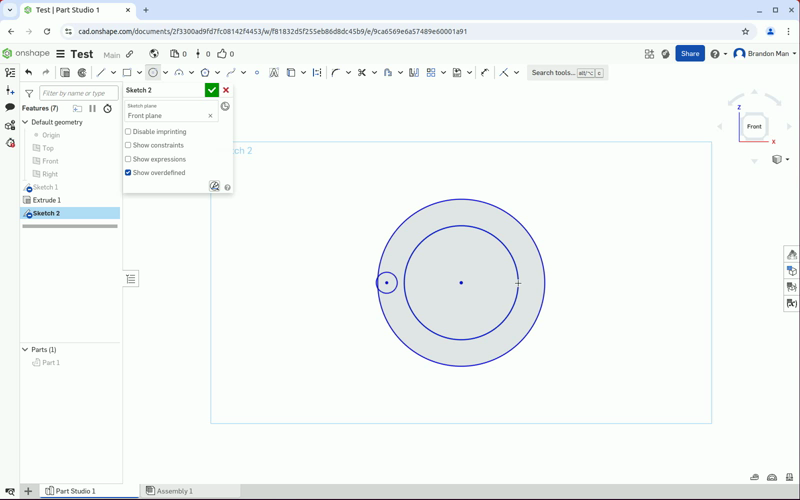
mouse_move(461, 357)
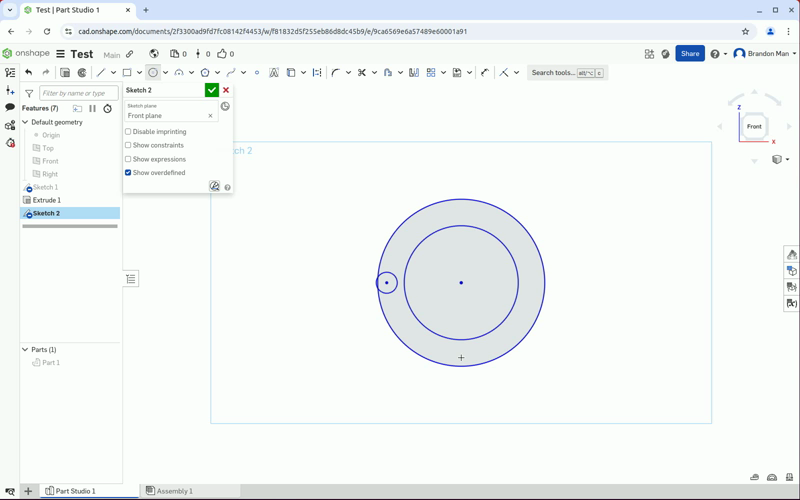
click(461, 357)
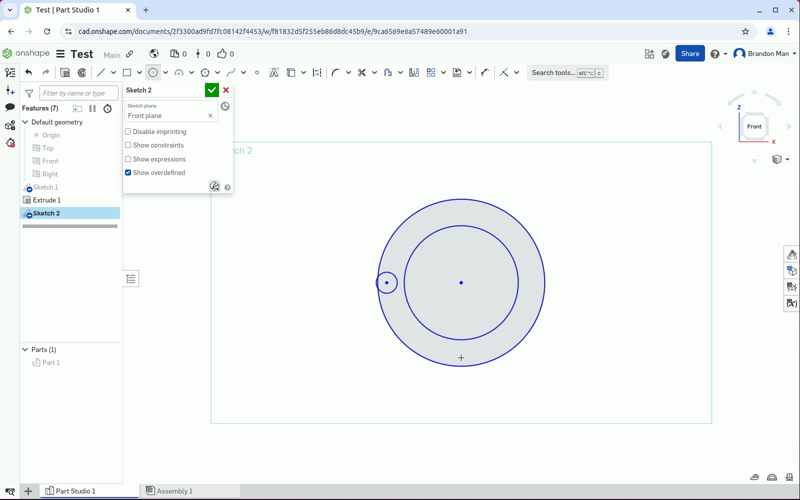
key_up(shift)
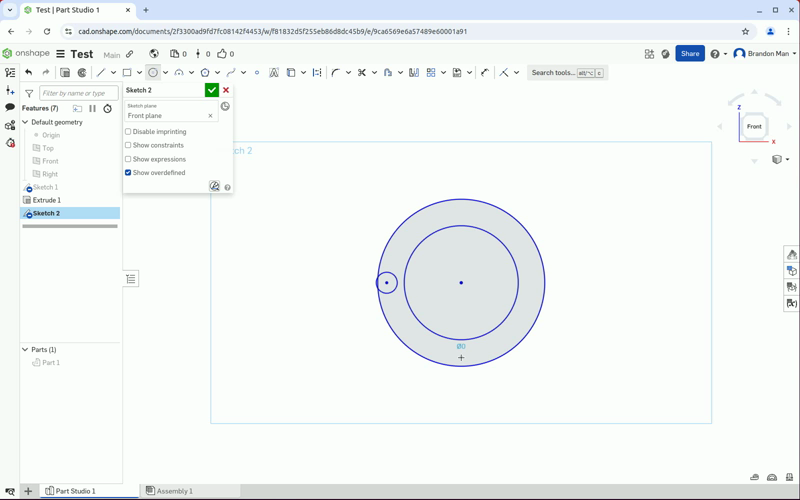
mouse_move(471, 357)
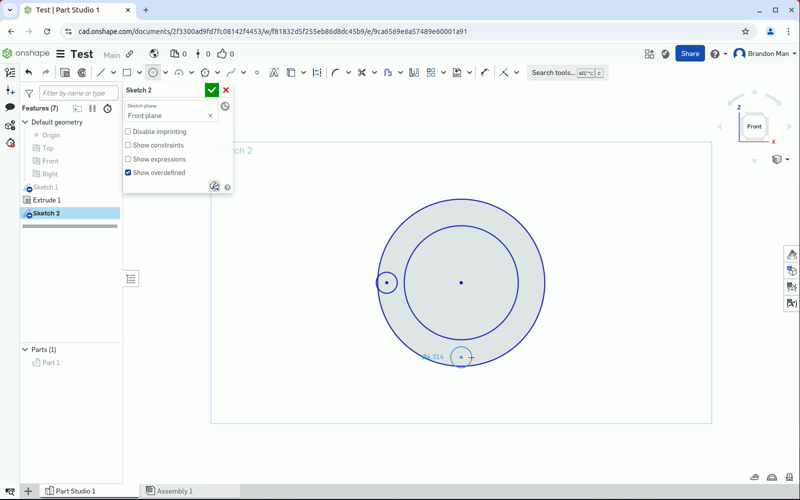
click(471, 357)
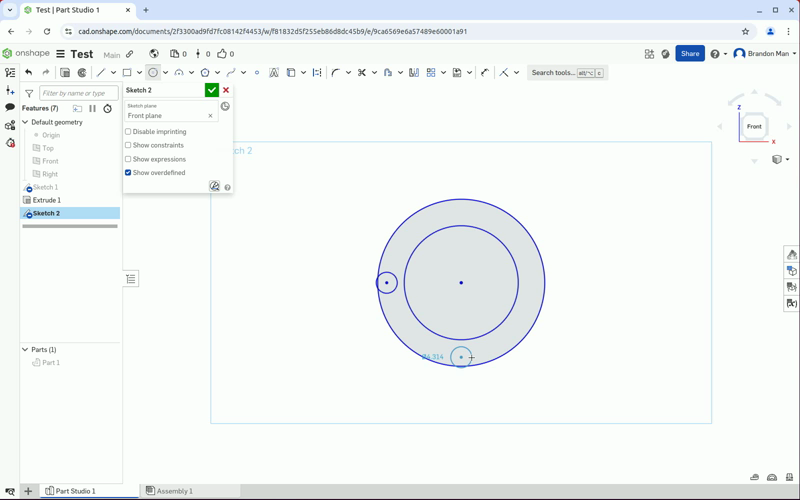
key(esc)
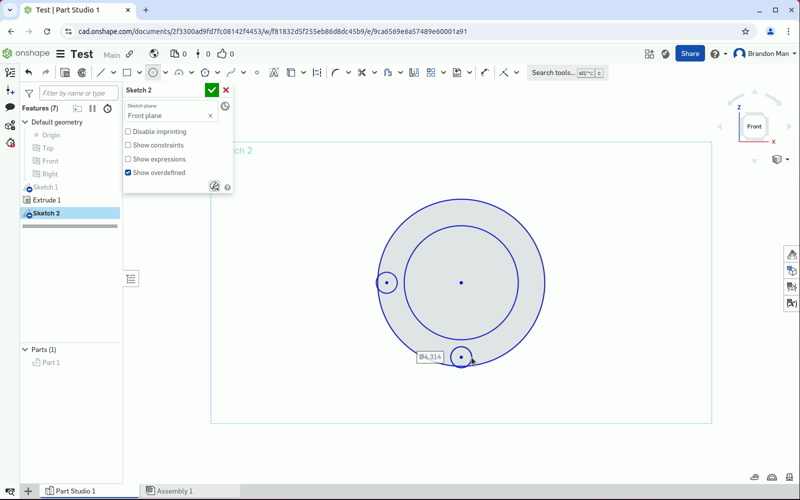
key(c)
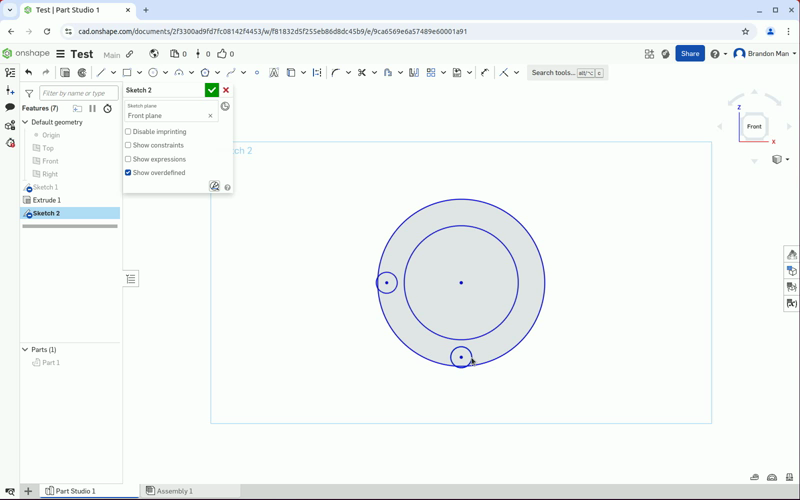
key_down(shift)
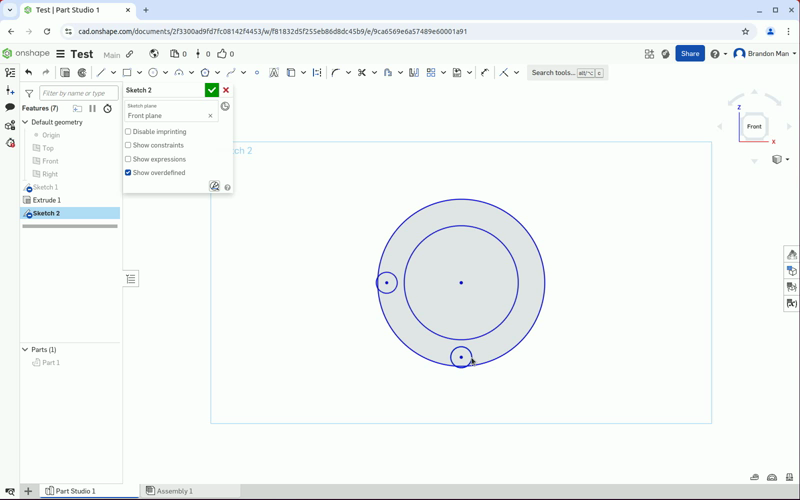
mouse_move(461, 208)
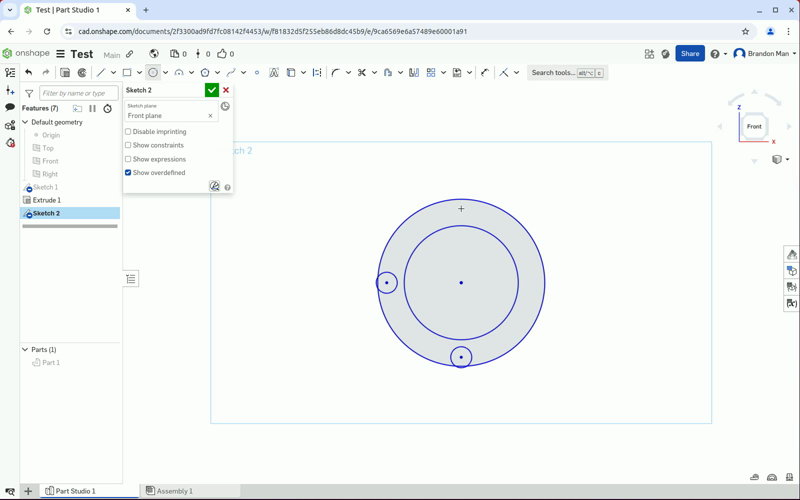
click(461, 208)
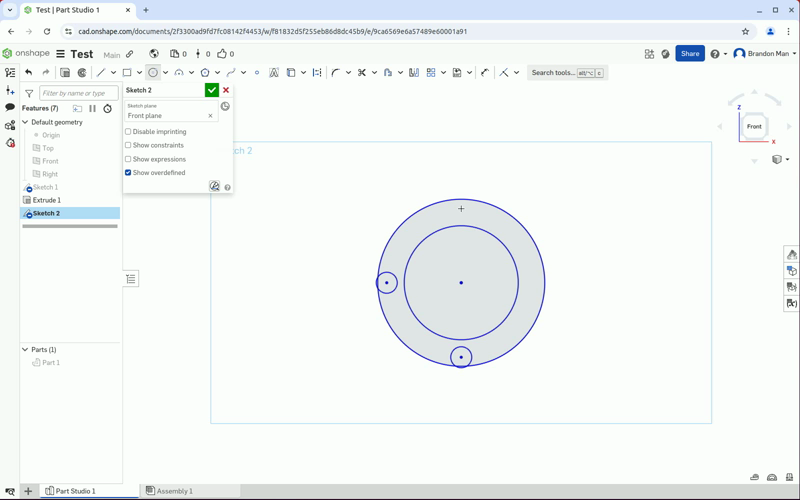
key_up(shift)
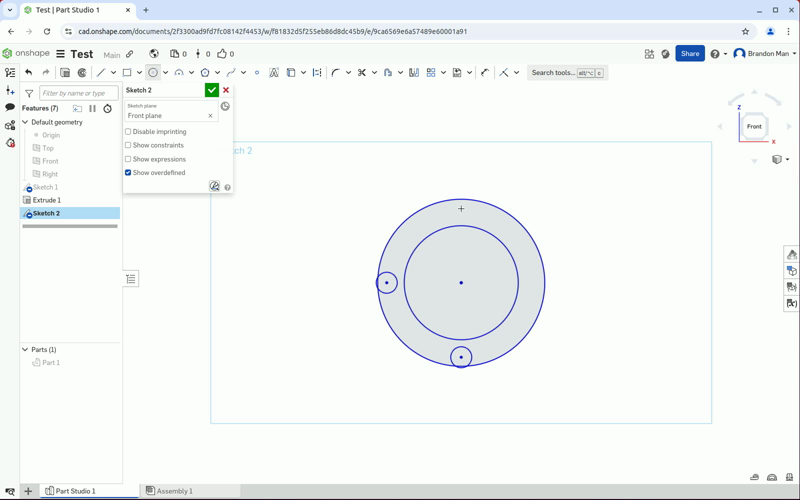
mouse_move(471, 208)
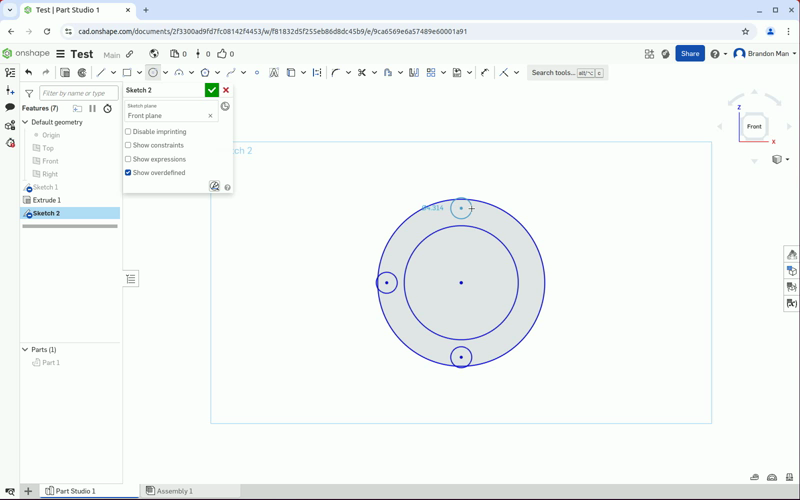
click(471, 208)
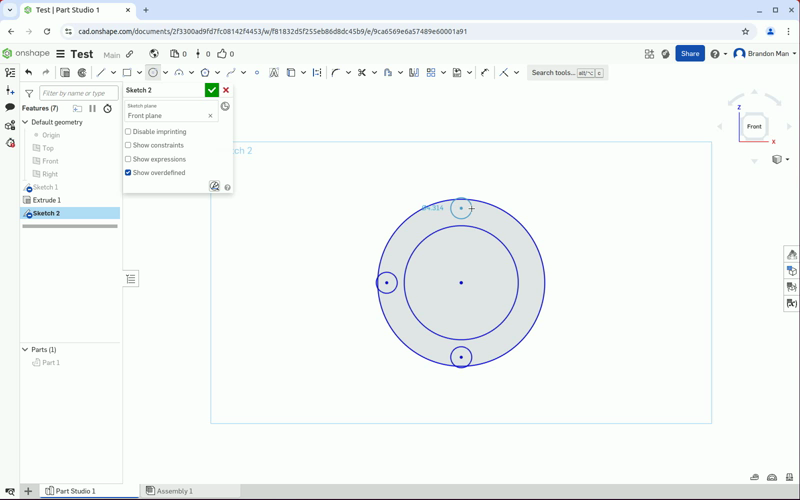
key(esc)
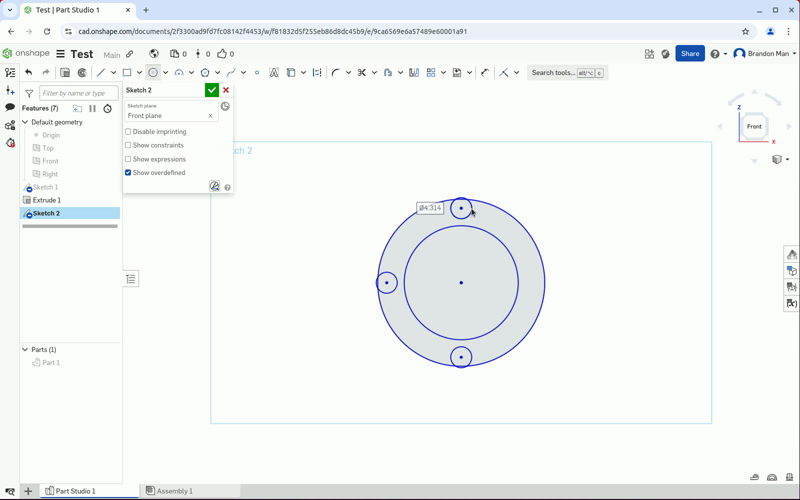
key(c)
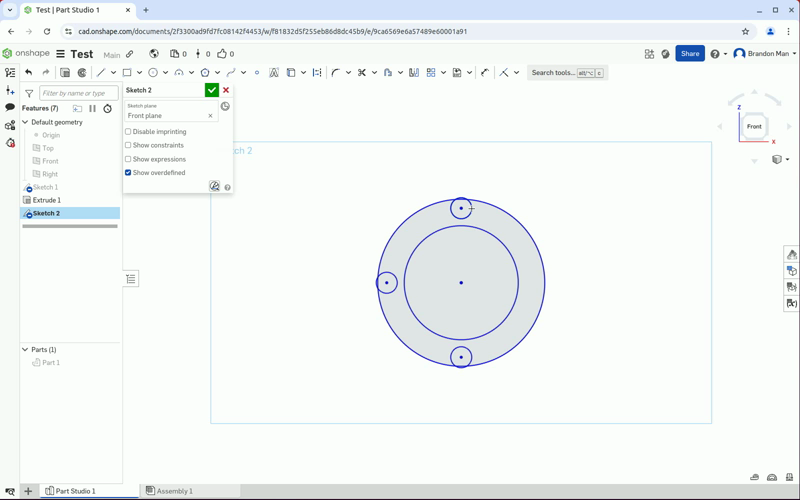
key_down(shift)
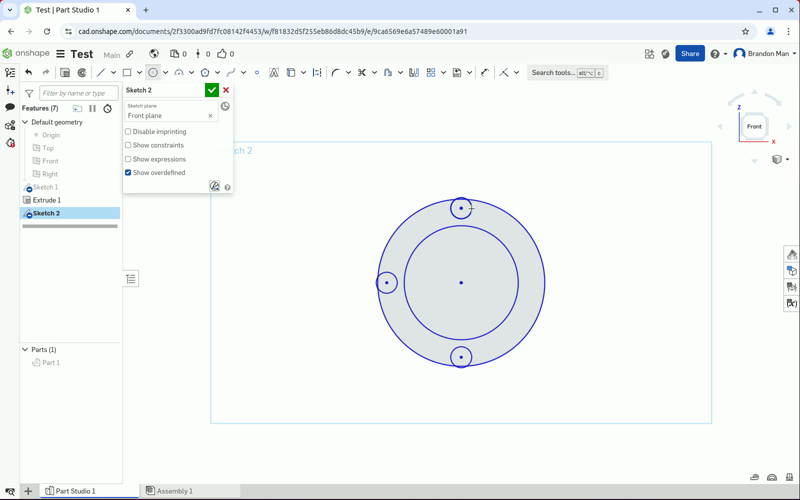
mouse_move(534, 282)
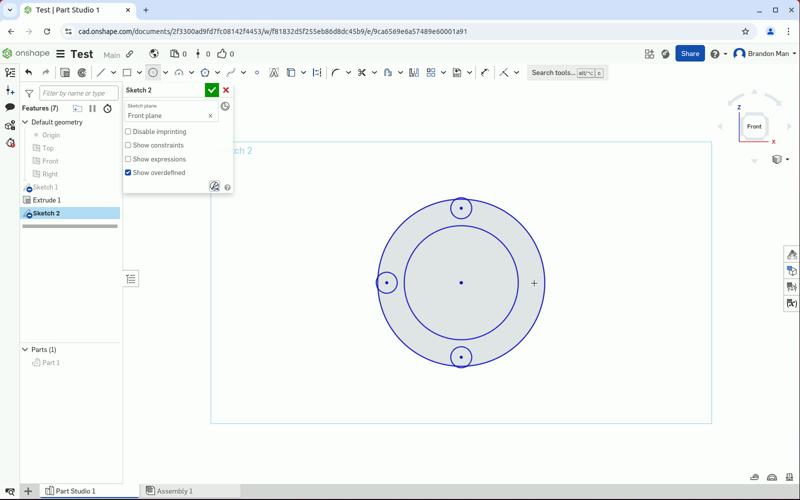
click(534, 282)
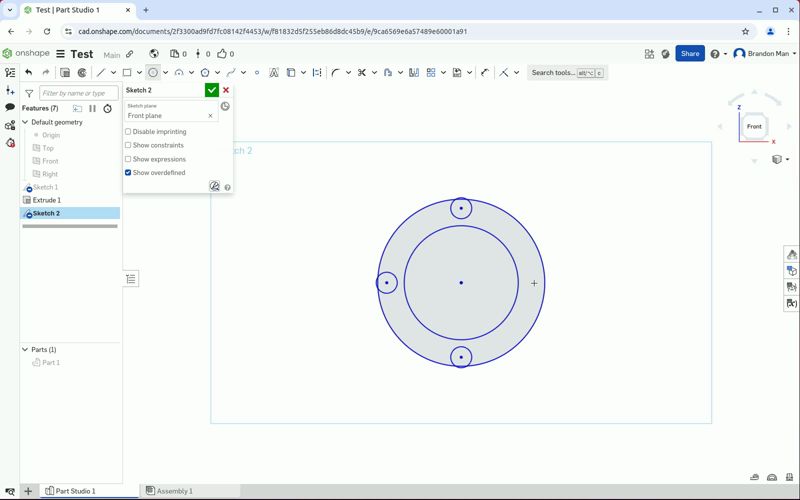
key_up(shift)
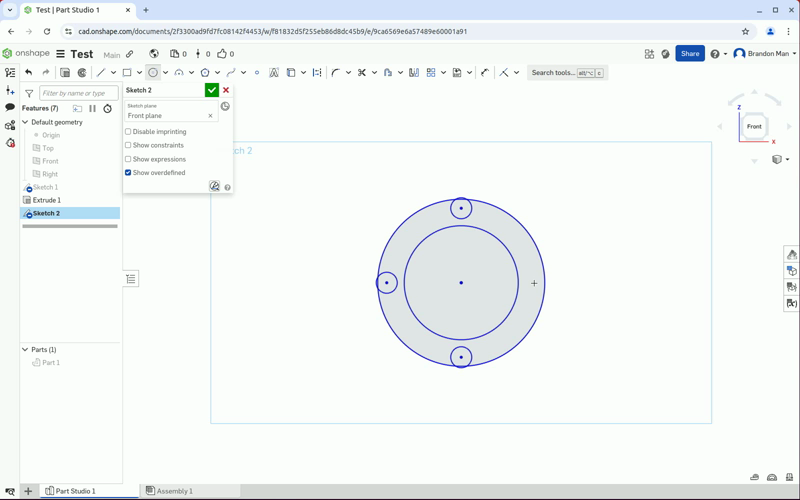
mouse_move(544, 282)
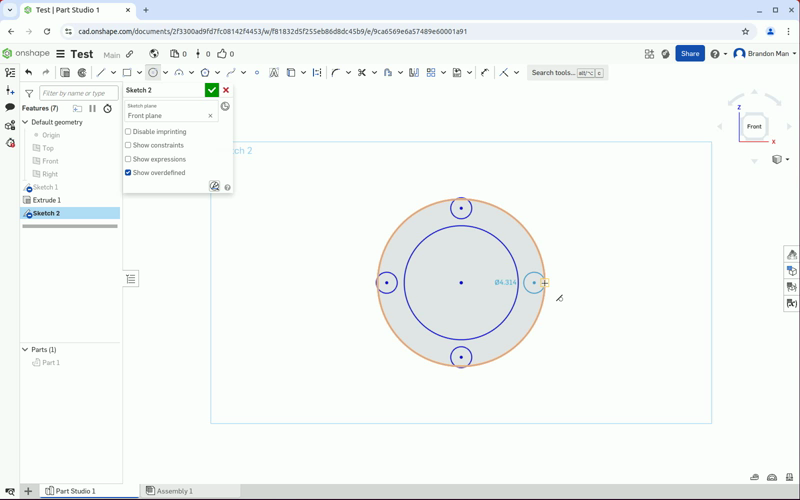
click(544, 282)
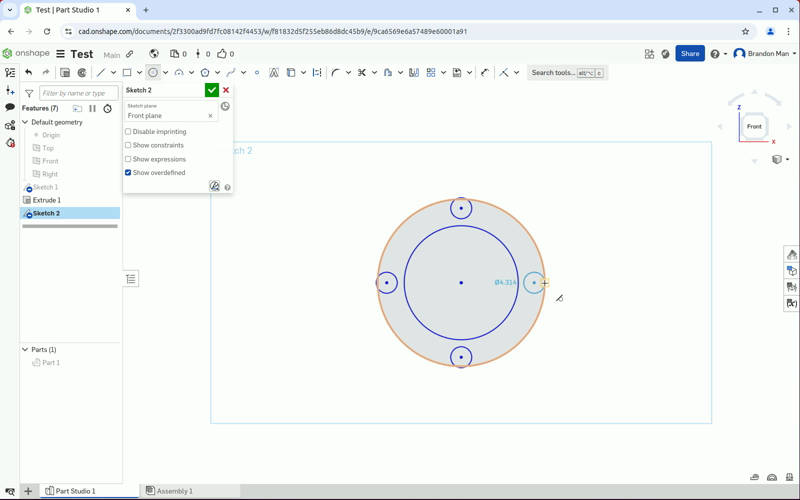
key(esc)
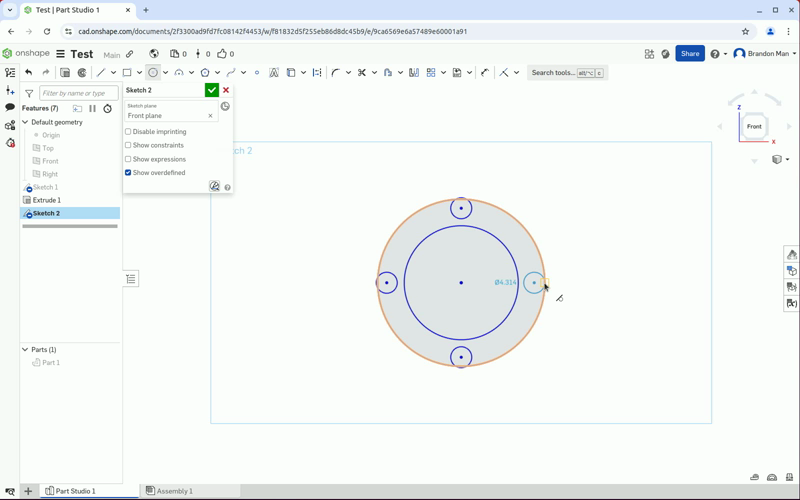
mouse_move(391, 263)
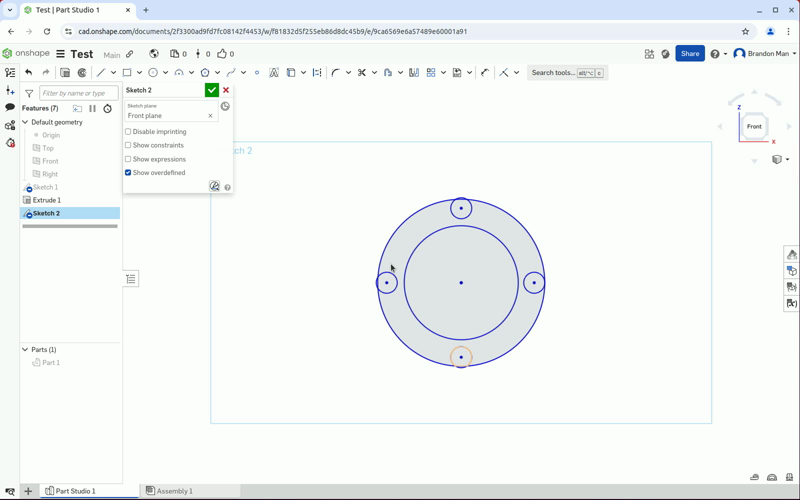
click(391, 263)
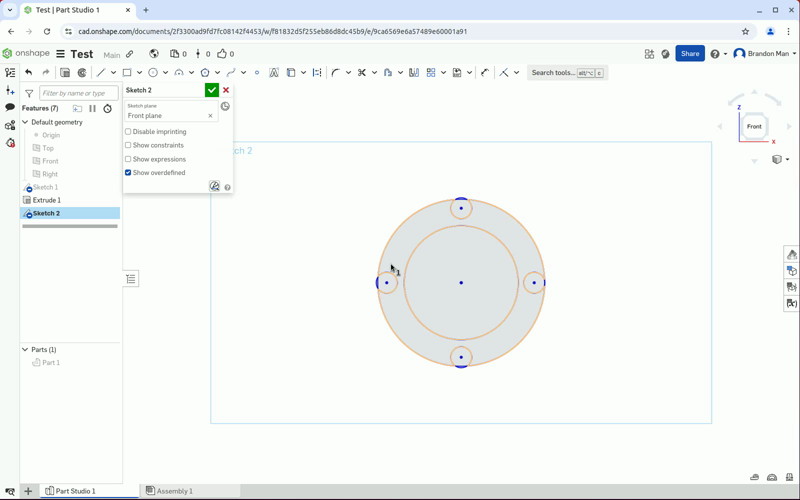
mouse_move(73, 352)
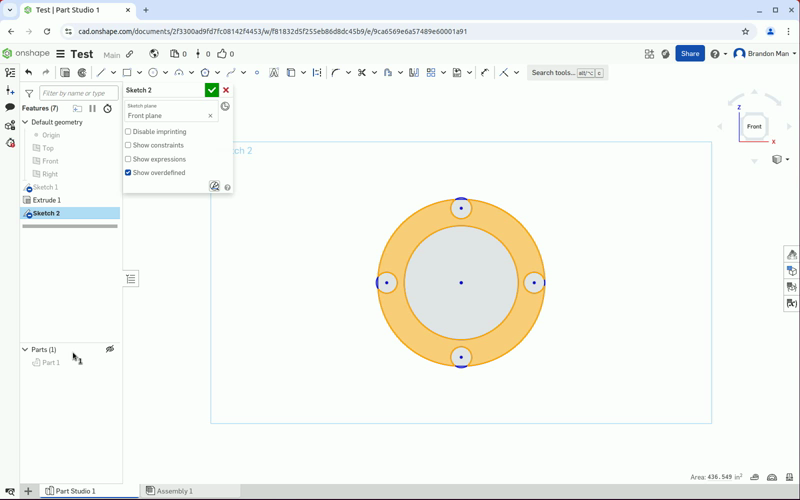
key(shift+y)
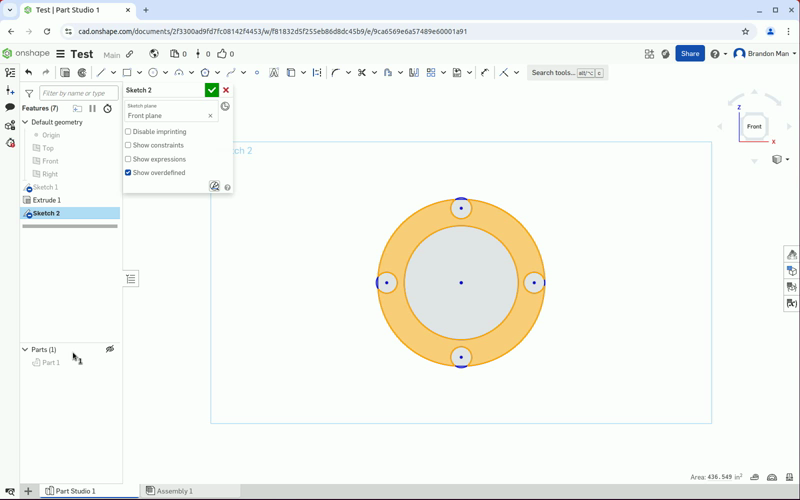
key(shift+e)
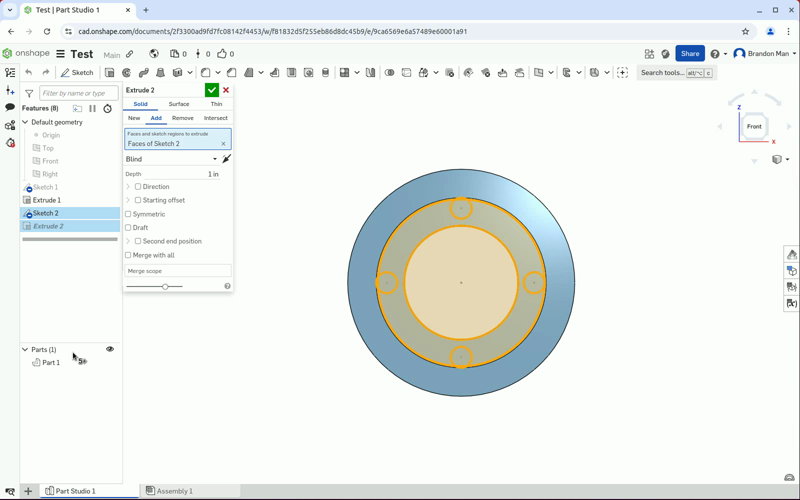
mouse_move(143, 106)
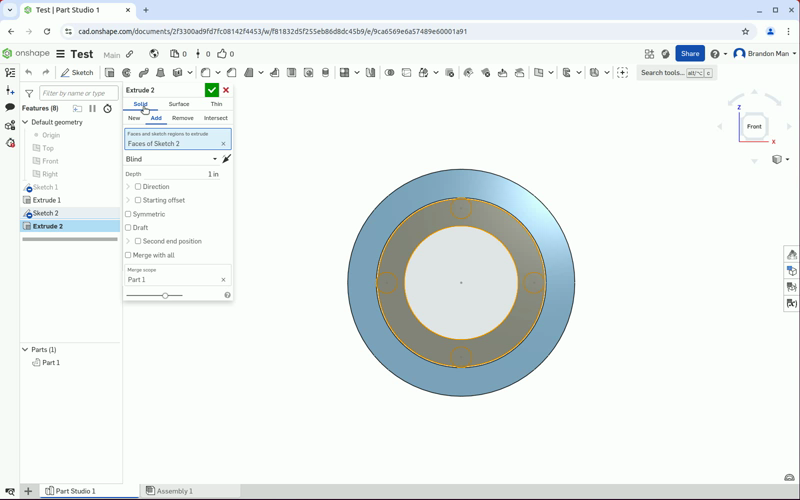
click(143, 106)
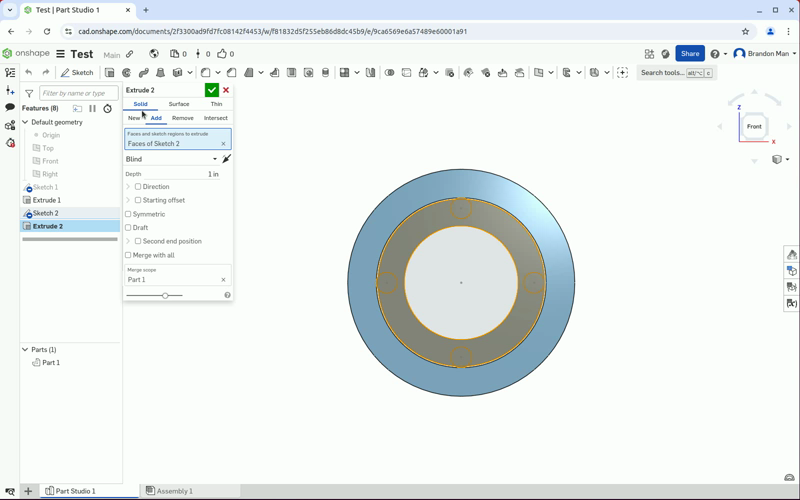
mouse_move(137, 120)
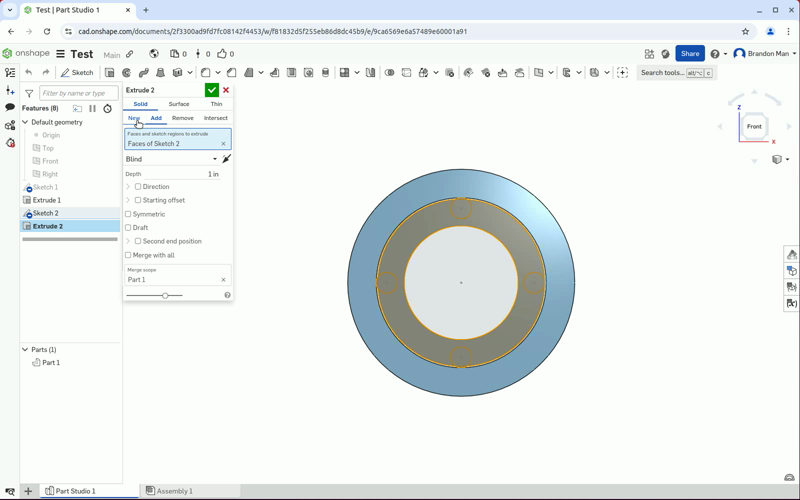
click(137, 120)
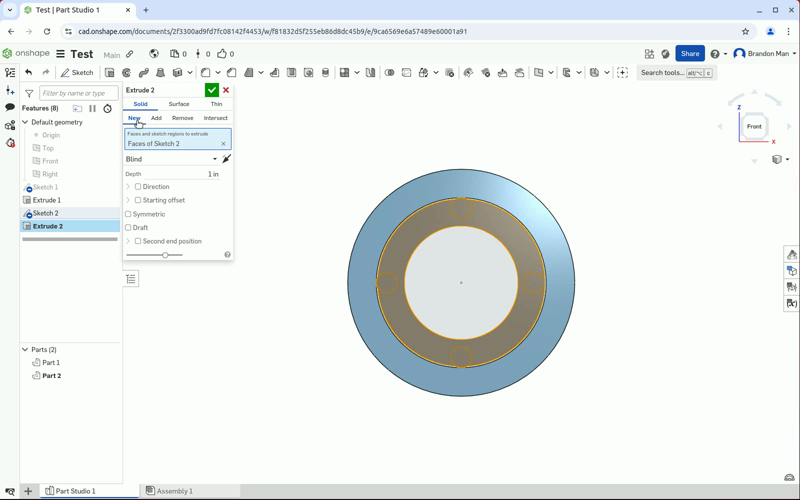
key(tab, 4)
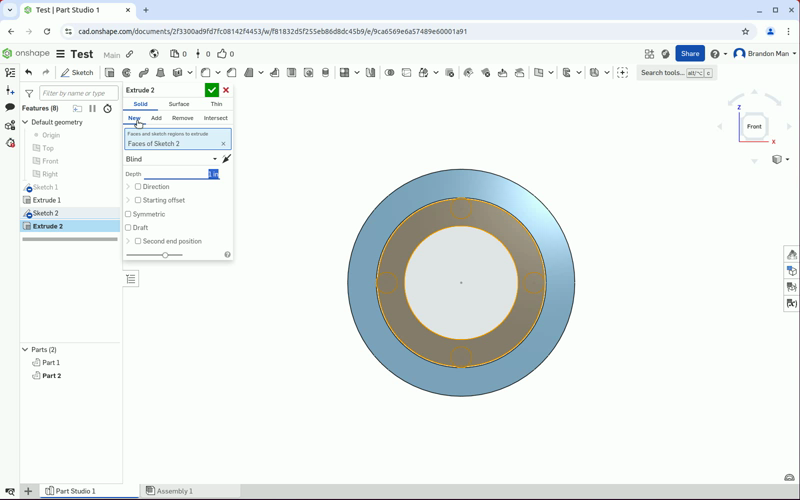
text(11.554)
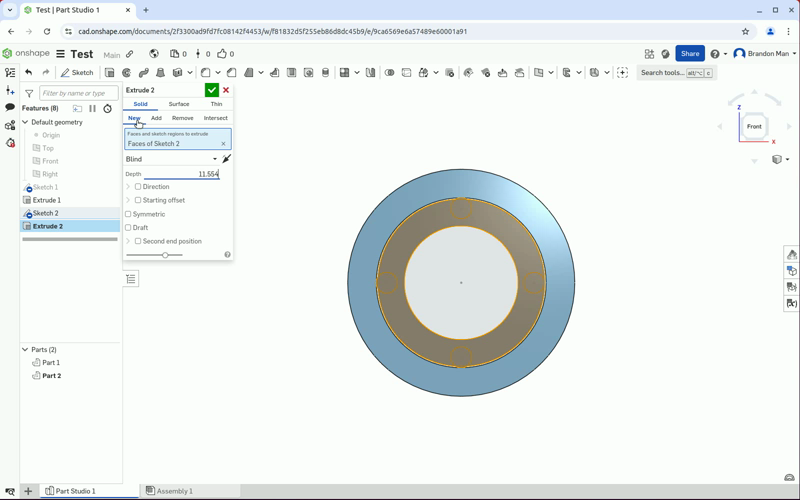
key(enter)
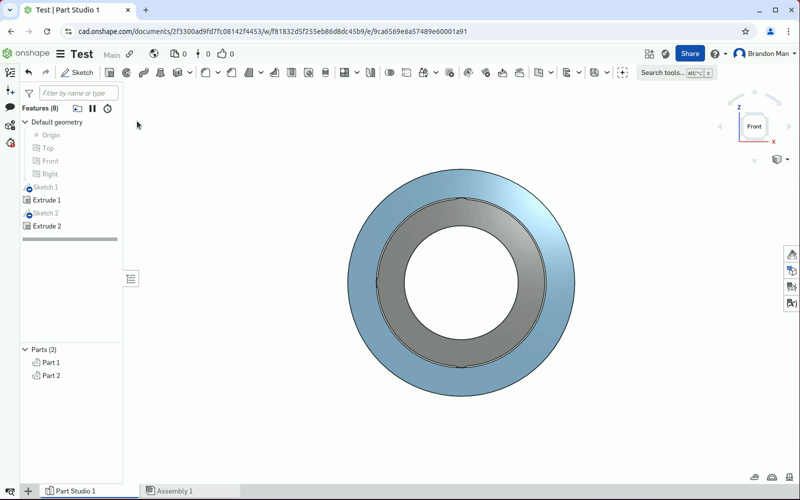
key(shift+h)
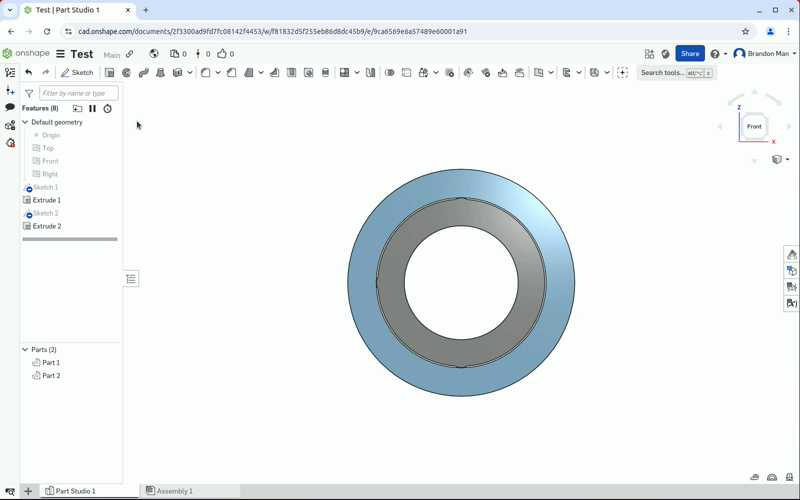
key(shift+h)
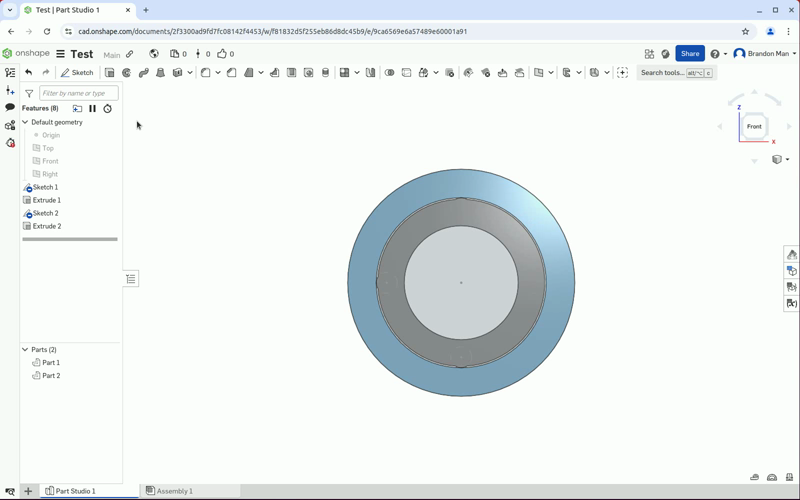
key(shift+7)
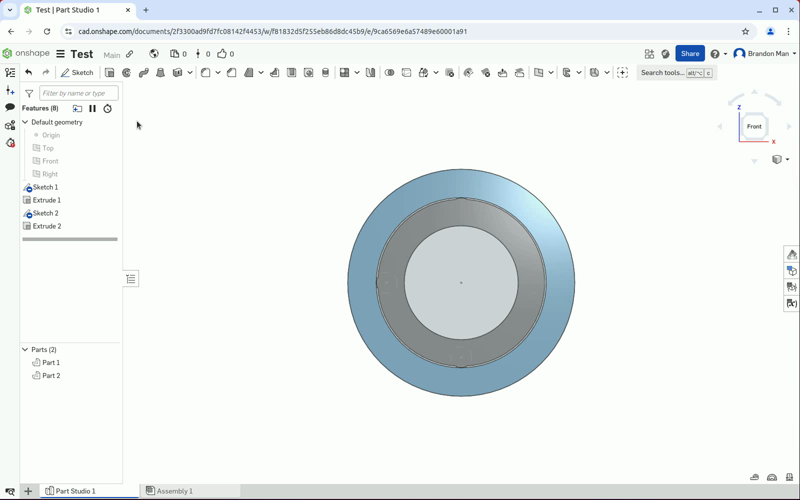
key(left, 2)
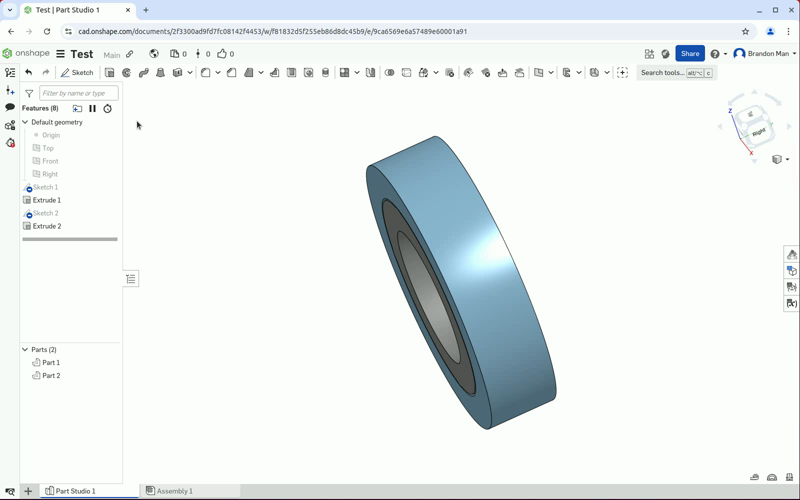
key(down, 2)
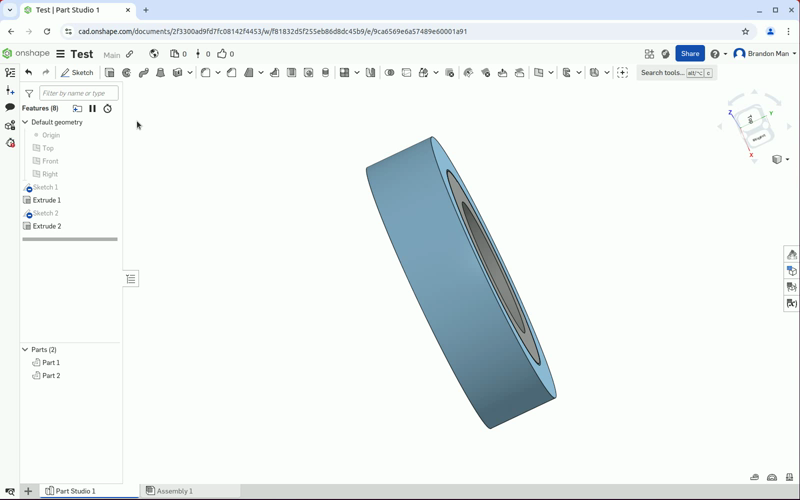
key(up, 2)
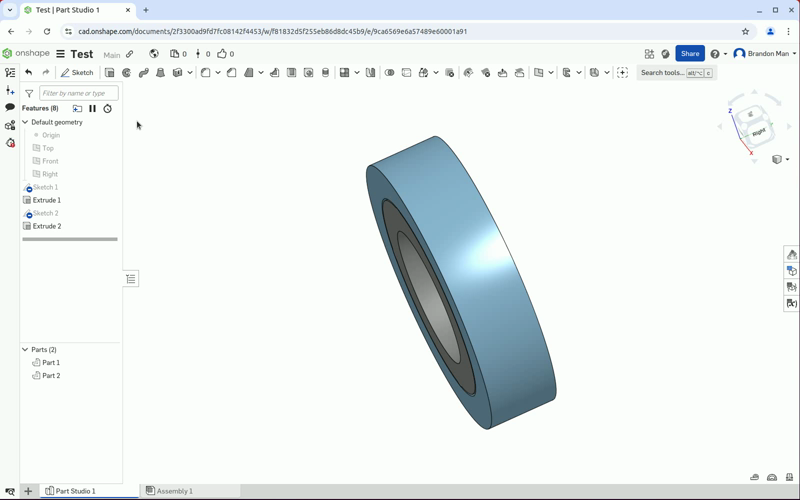
key(right, 2)
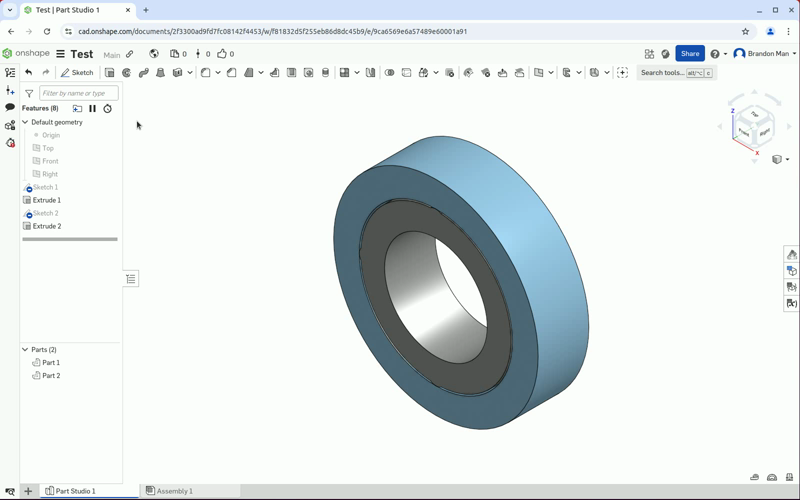
mouse_move(73, 189)
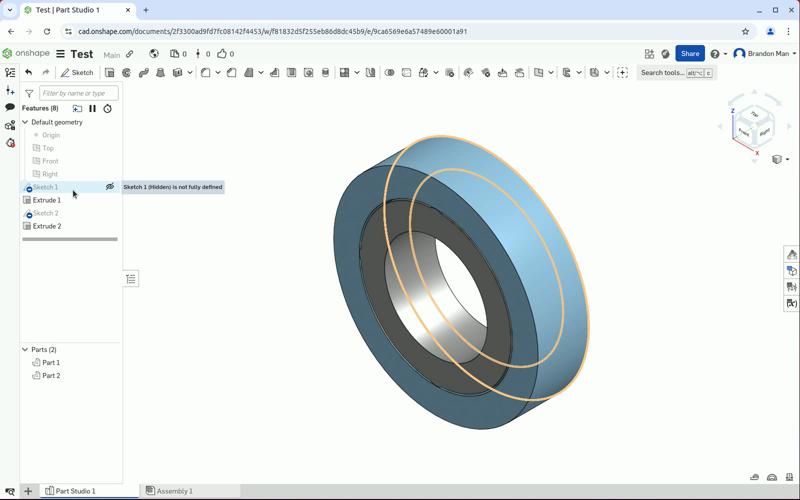
click(73, 189)